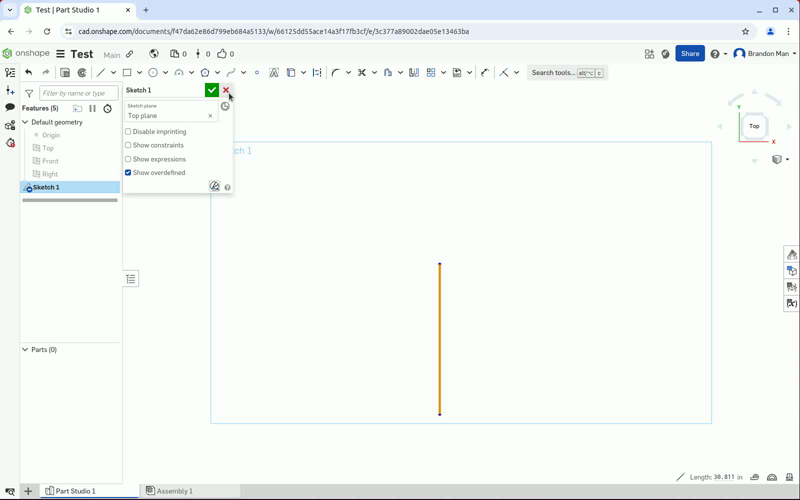
key(shift+h)
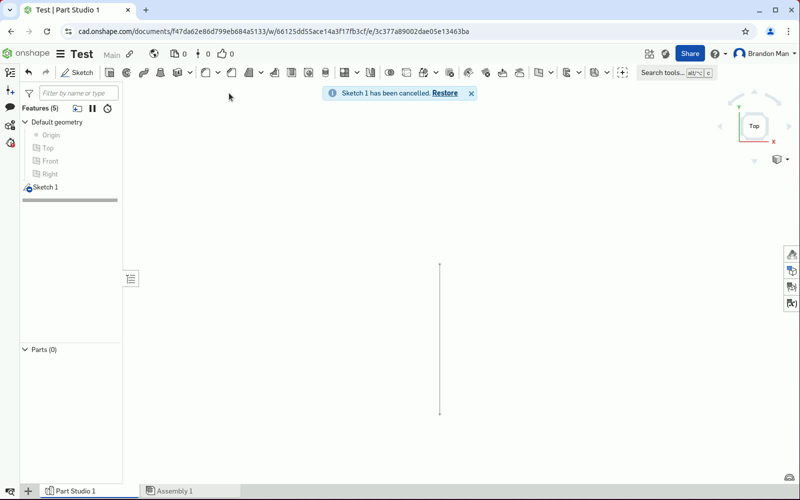
mouse_move(73, 352)
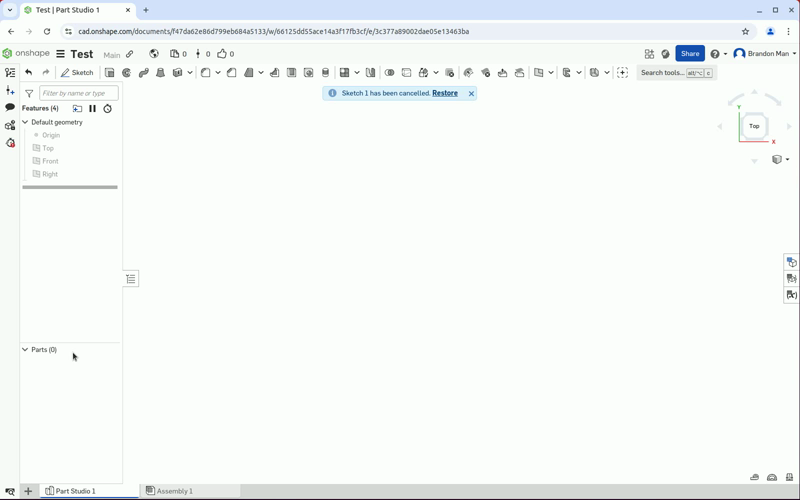
key(y)
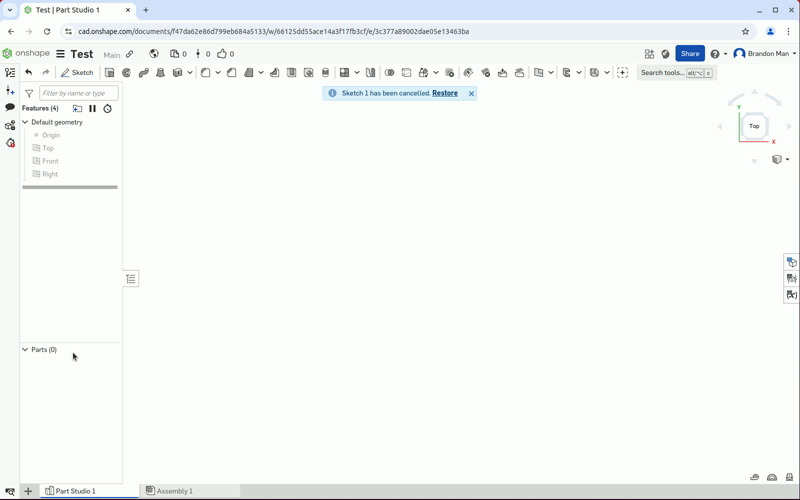
key(shift+p)
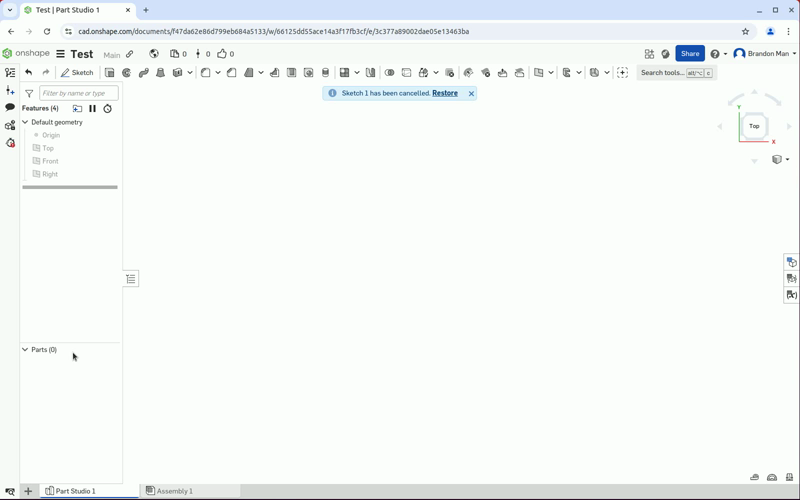
key(space)
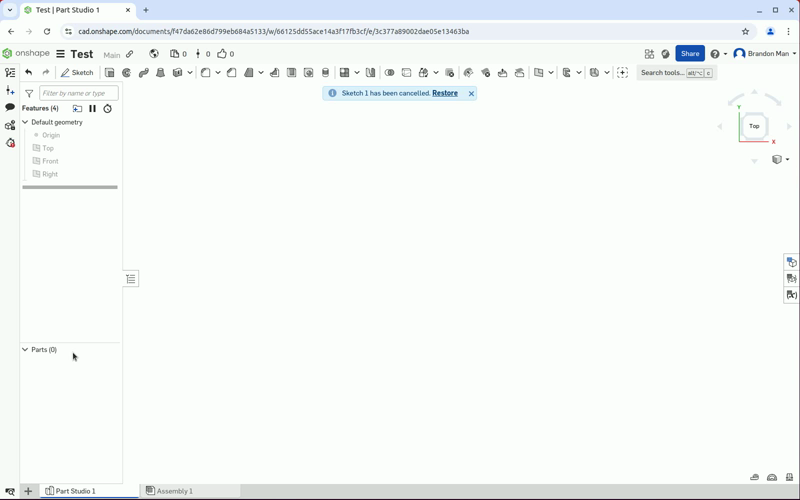
key_down(shift)
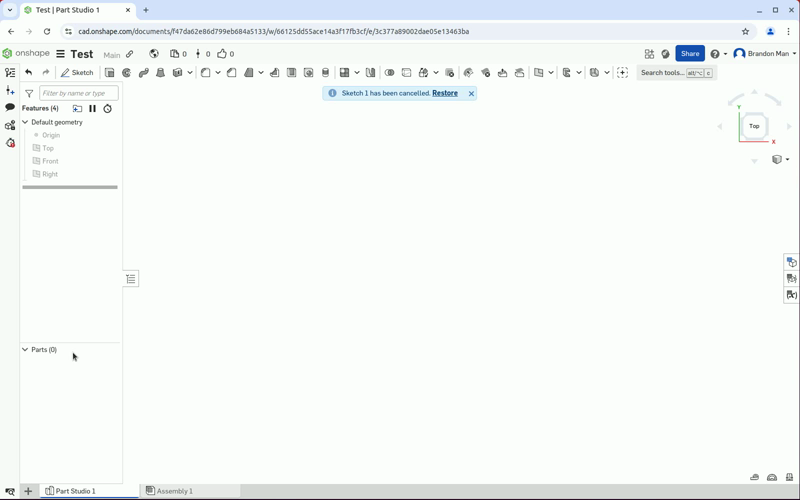
key(up)
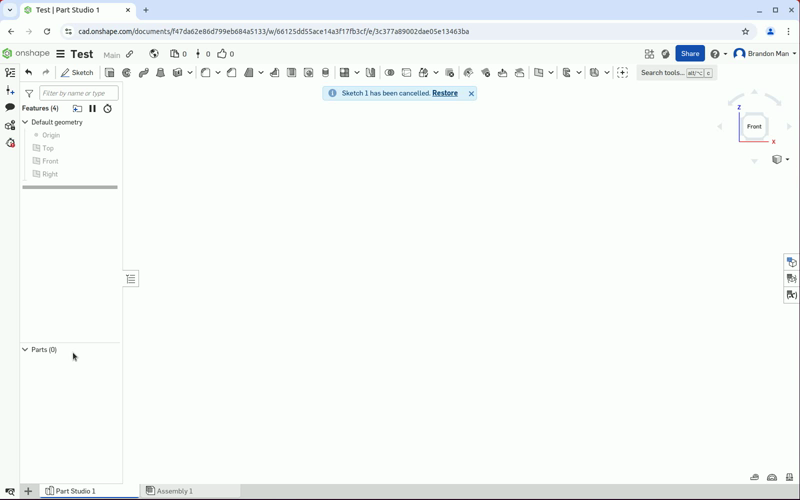
key_up(shift)
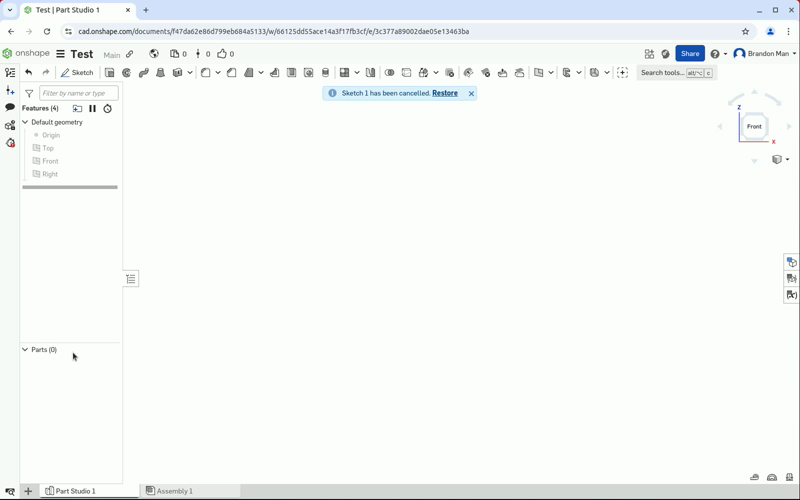
mouse_move(73, 352)
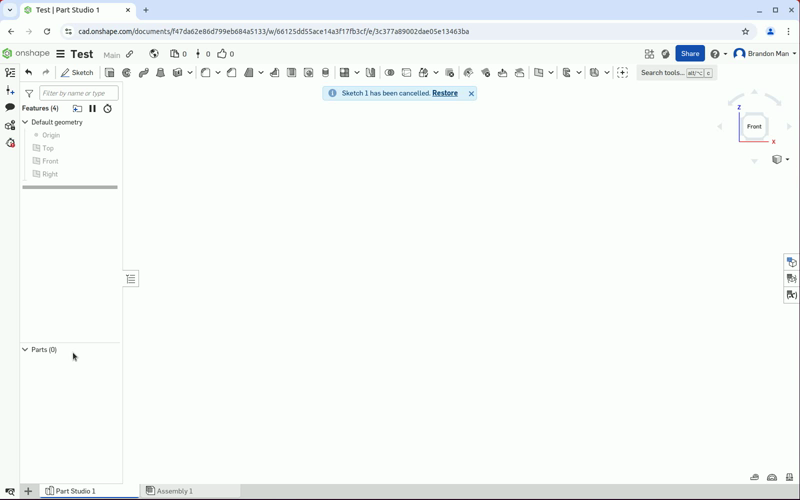
key(shift+y)
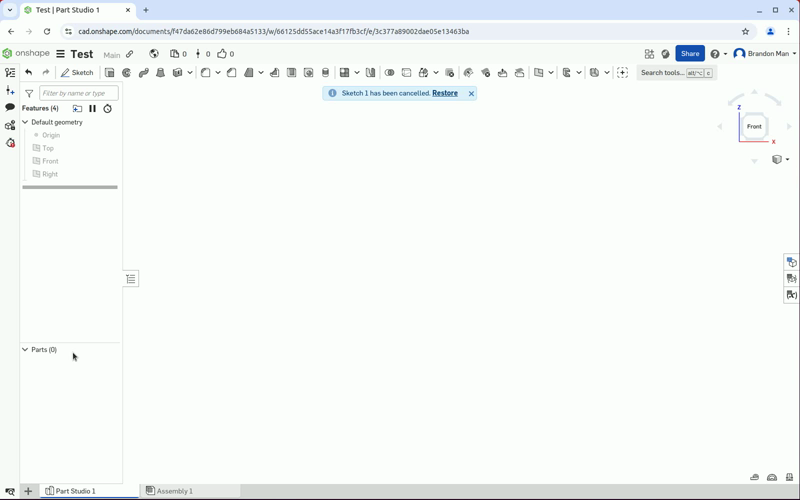
key(shift+s)
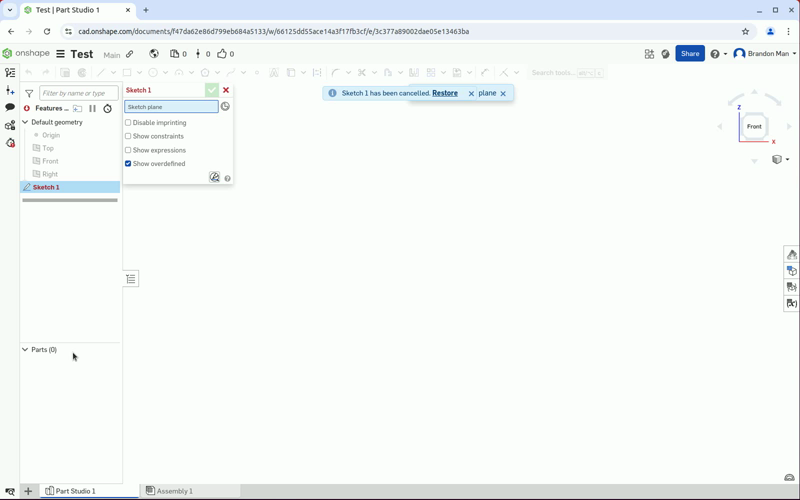
mouse_move(73, 163)
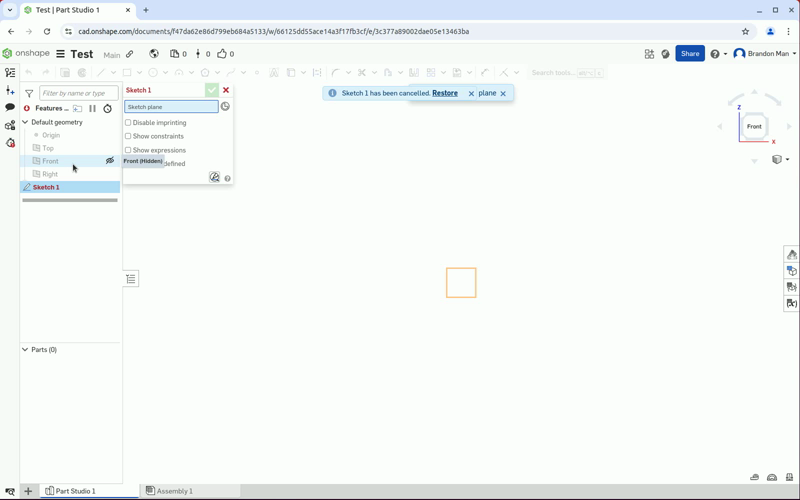
click(73, 163)
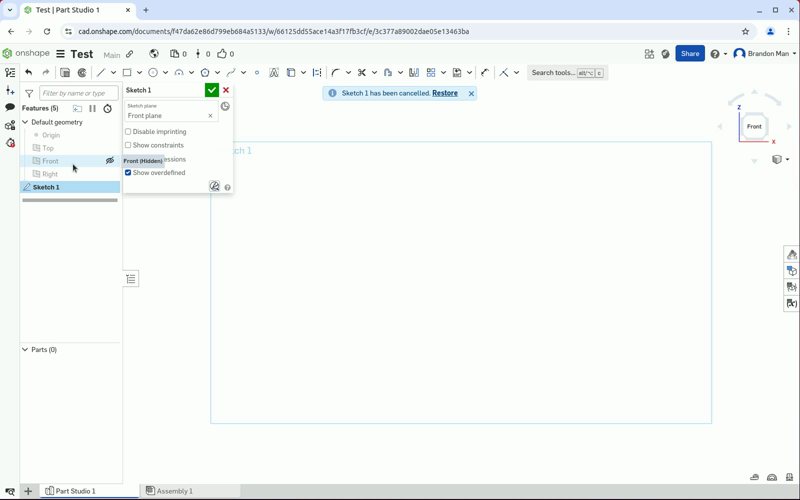
mouse_move(73, 352)
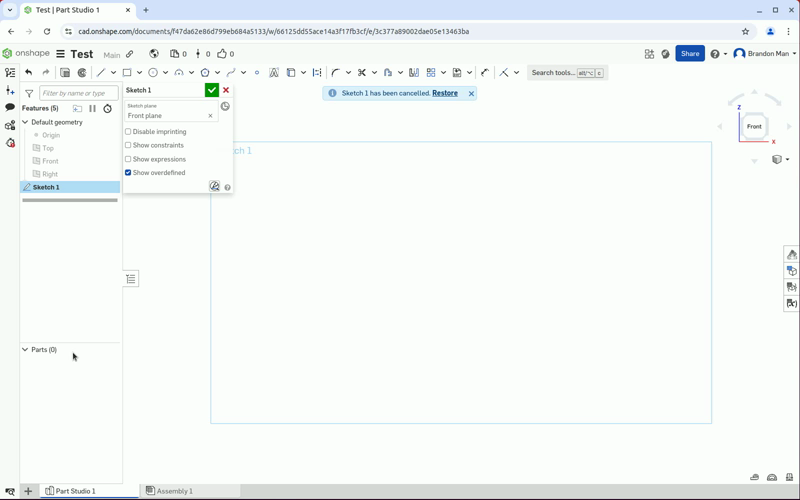
key(y)
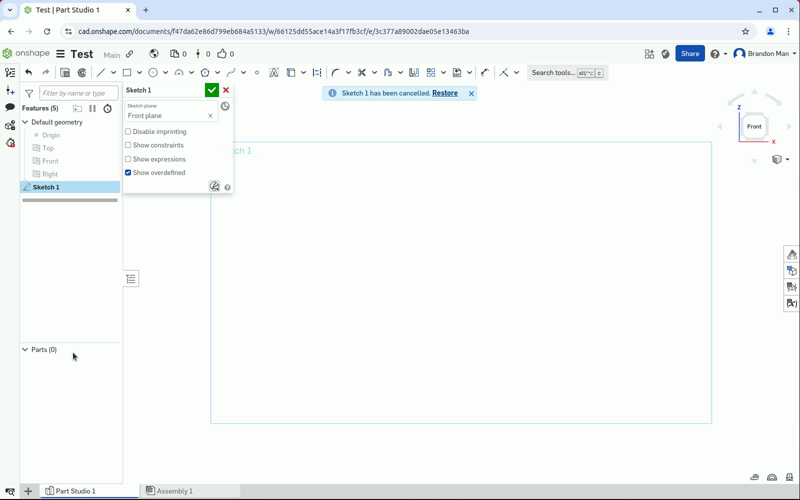
key(l)
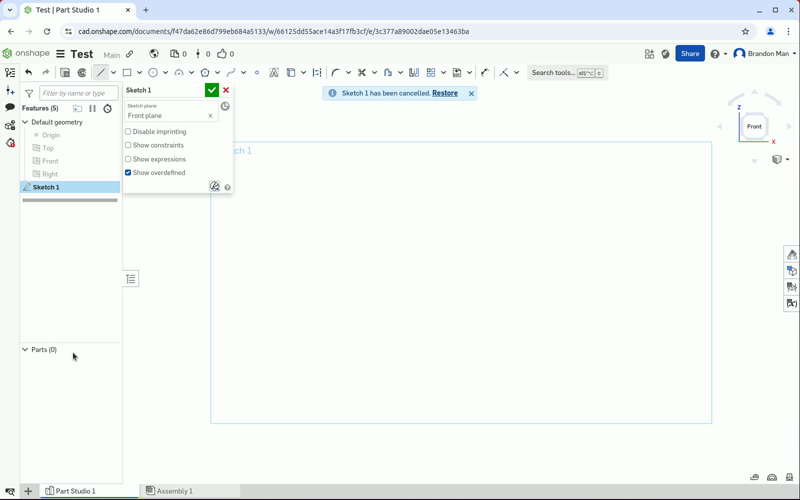
key_down(shift)
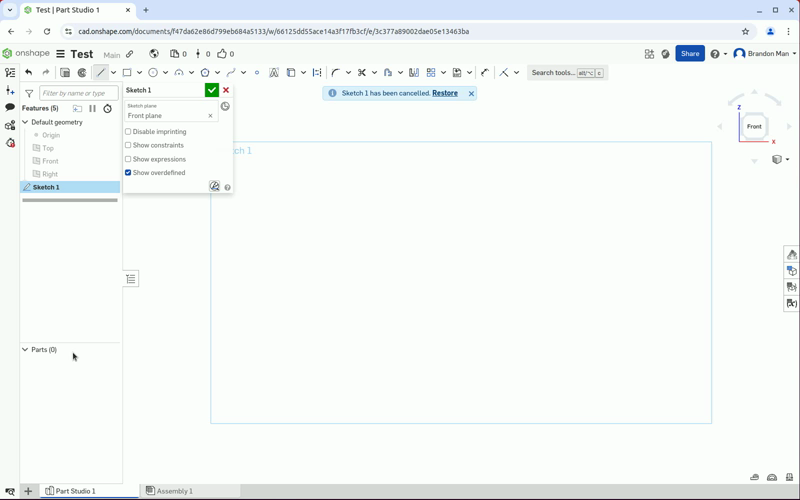
mouse_move(447, 395)
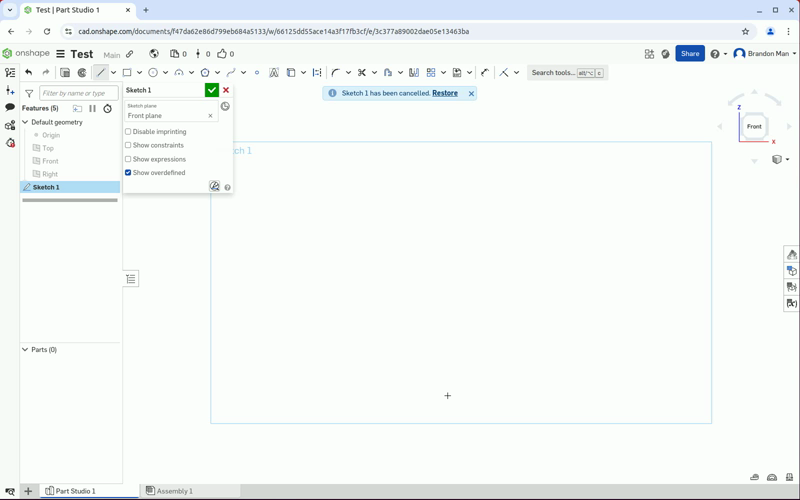
click(447, 395)
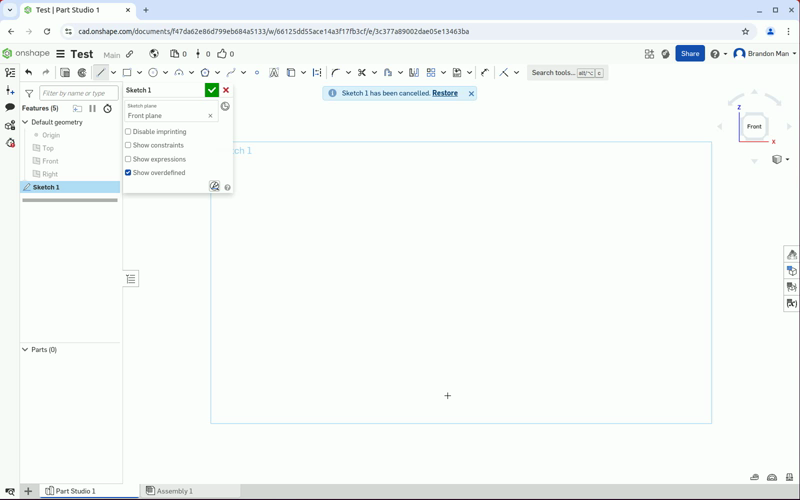
key_up(shift)
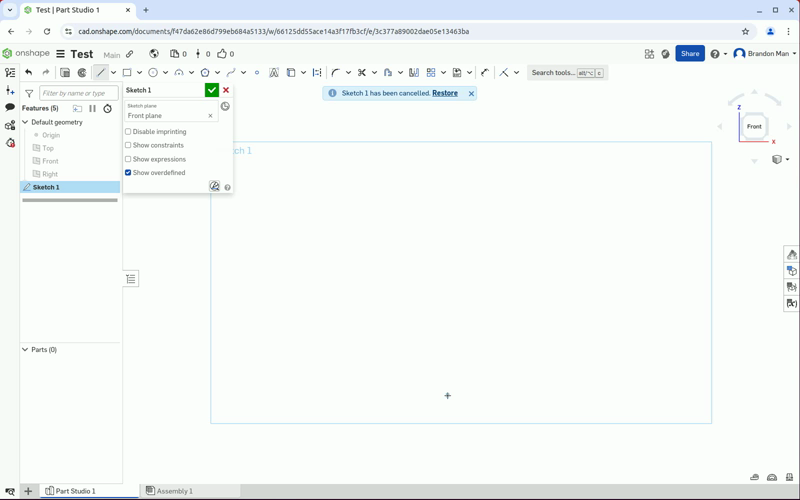
key_down(shift)
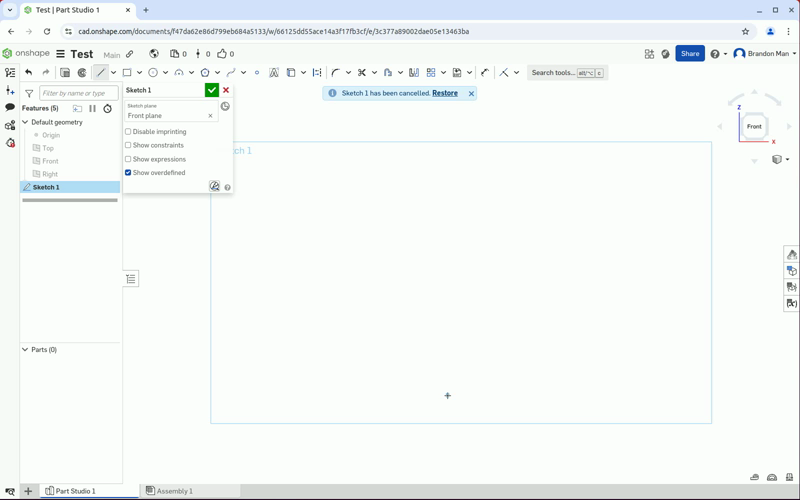
mouse_move(477, 395)
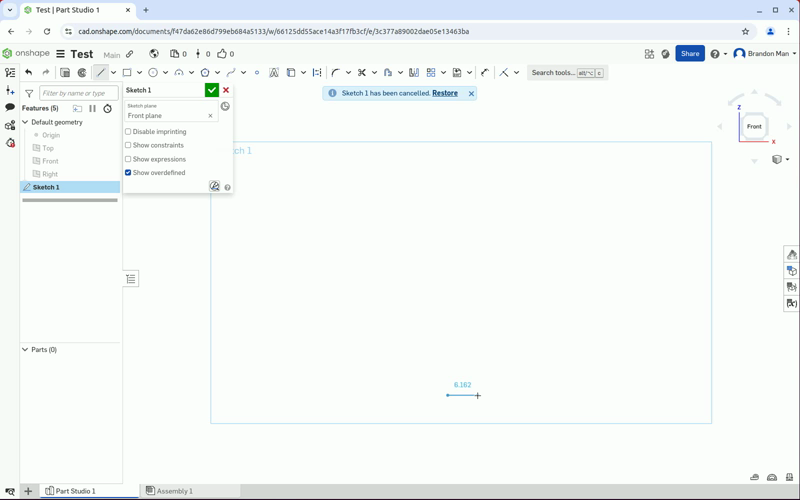
mouse_move(473, 395)
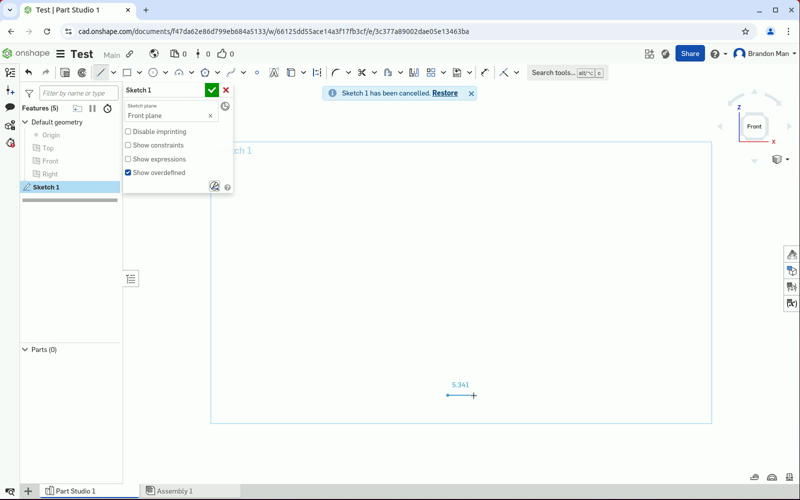
click(473, 395)
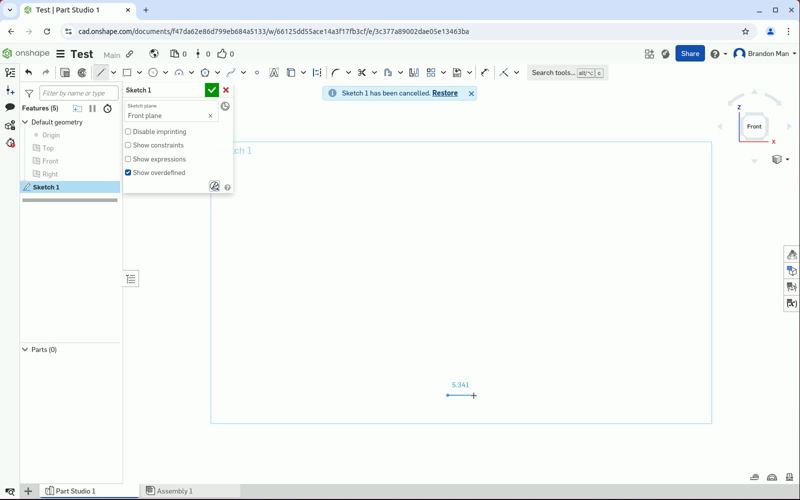
key_up(shift)
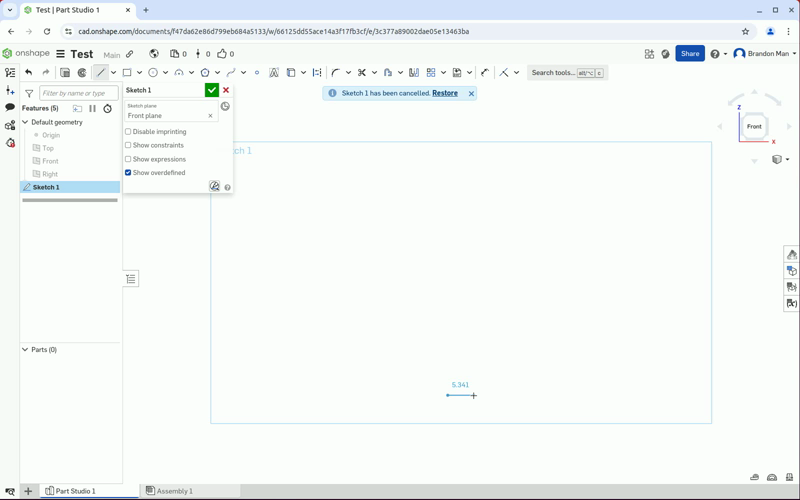
key_down(shift)
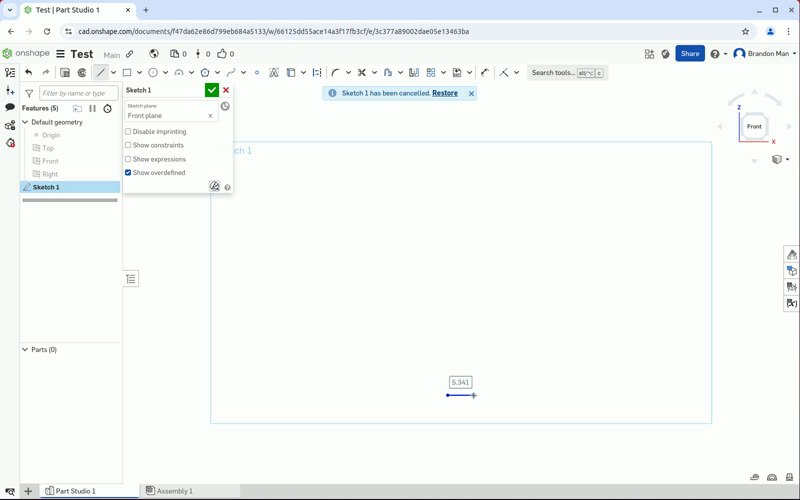
mouse_move(473, 171)
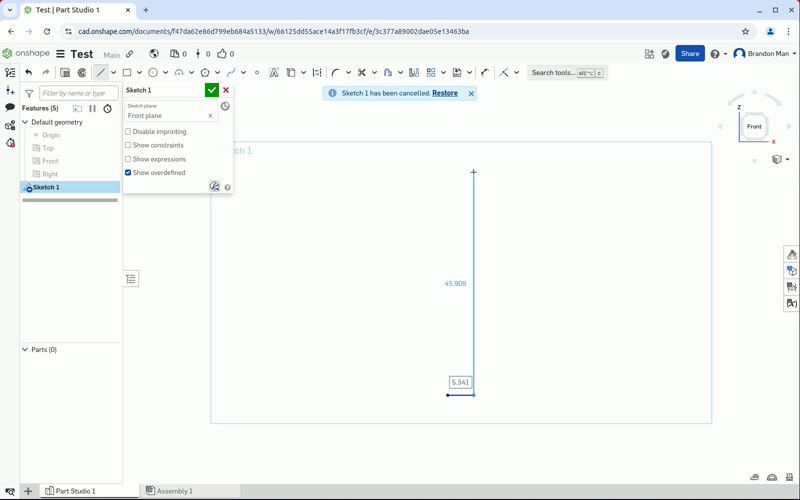
click(473, 171)
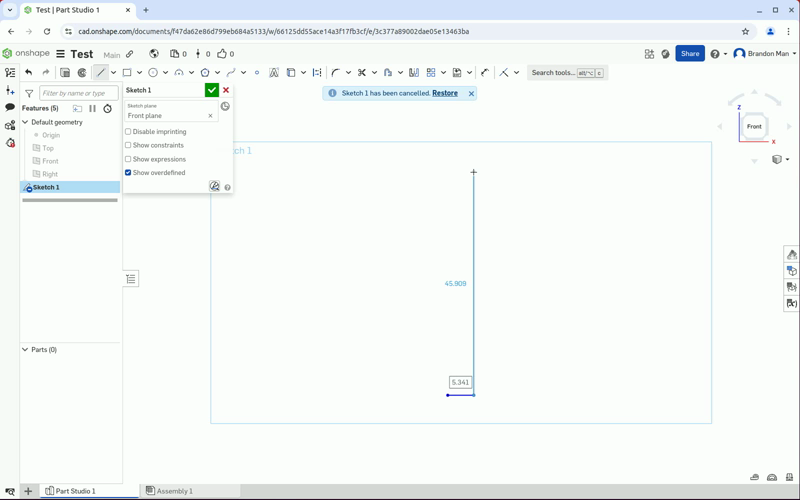
key_up(shift)
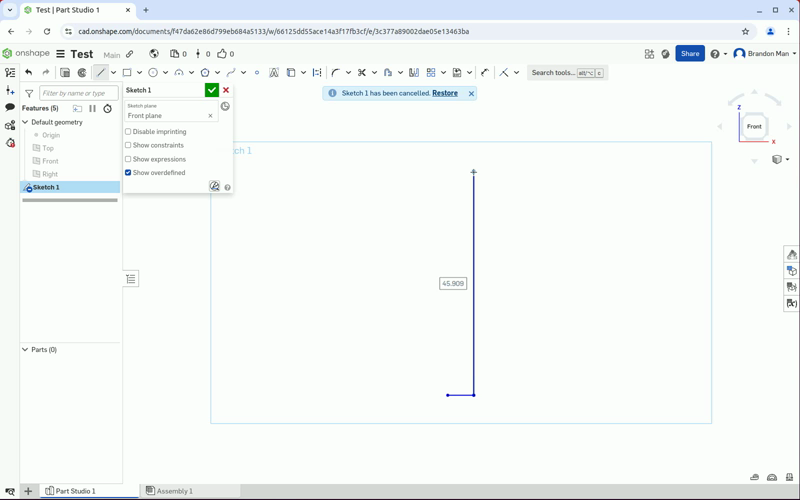
key_down(shift)
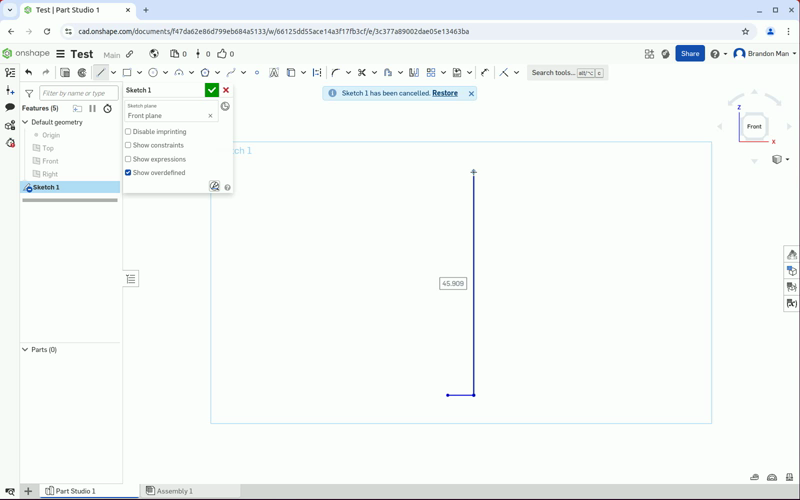
mouse_move(503, 171)
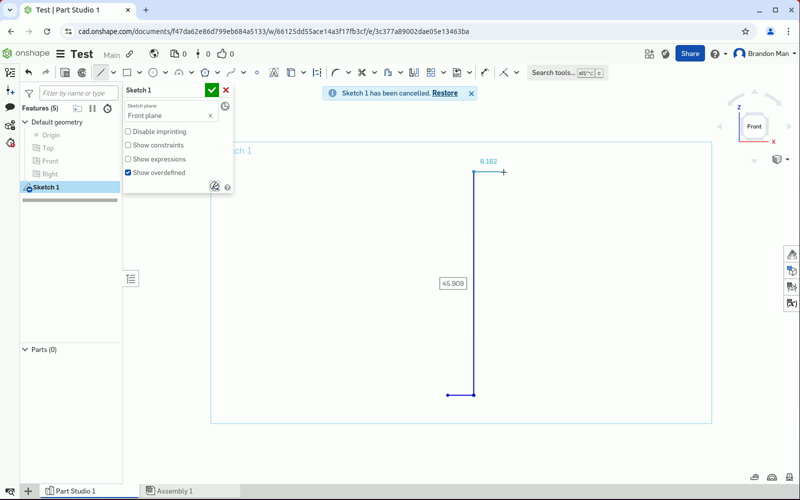
mouse_move(447, 171)
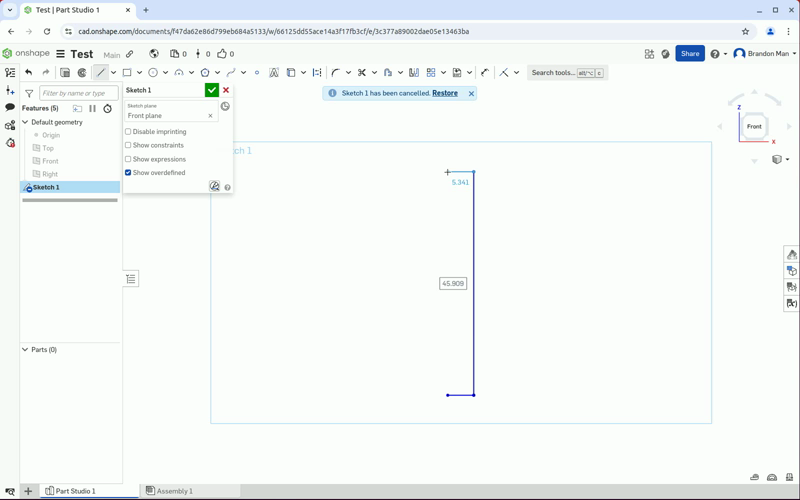
click(447, 171)
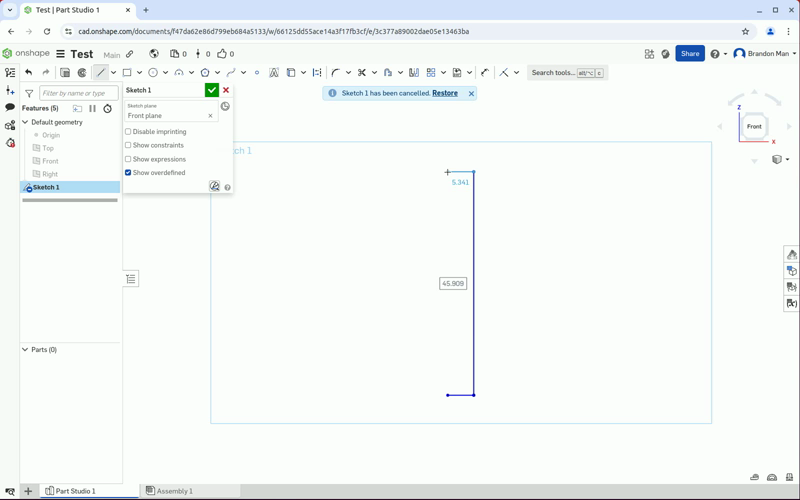
key_up(shift)
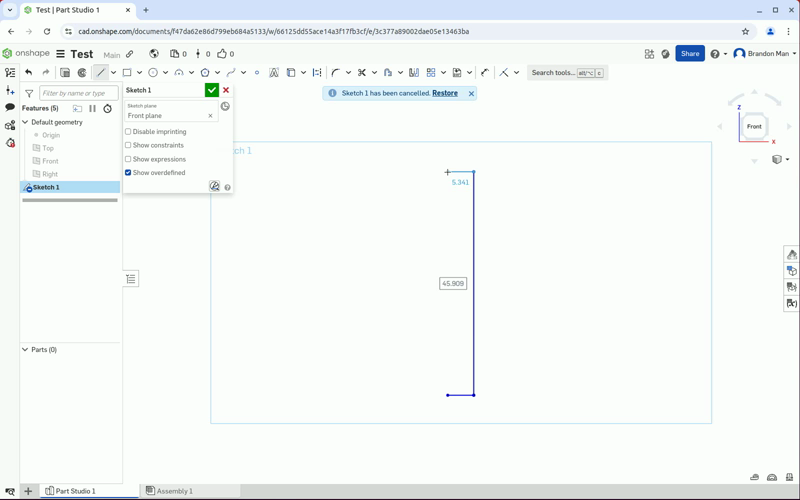
key_down(shift)
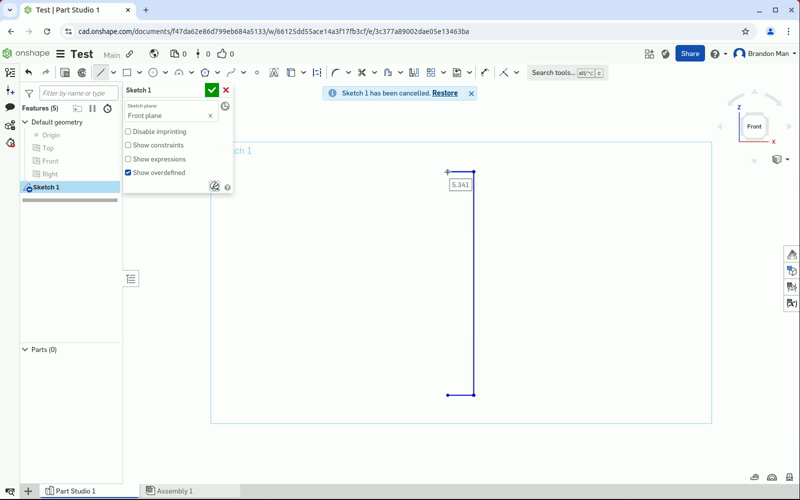
mouse_move(447, 395)
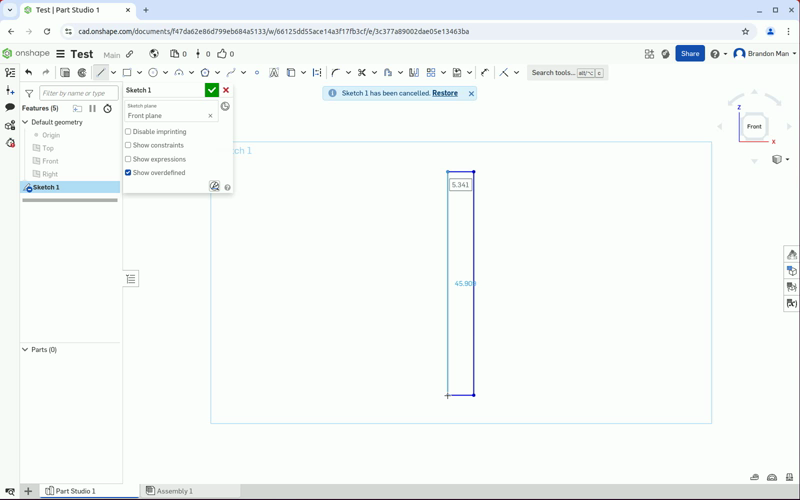
key_up(shift)
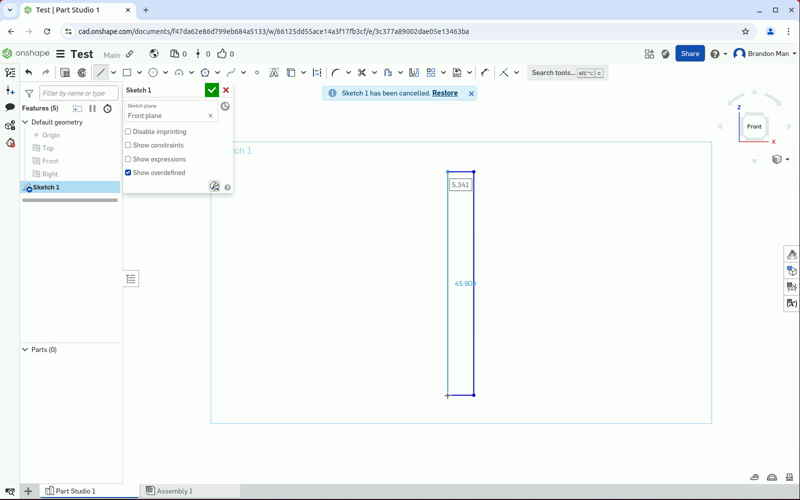
click(447, 395)
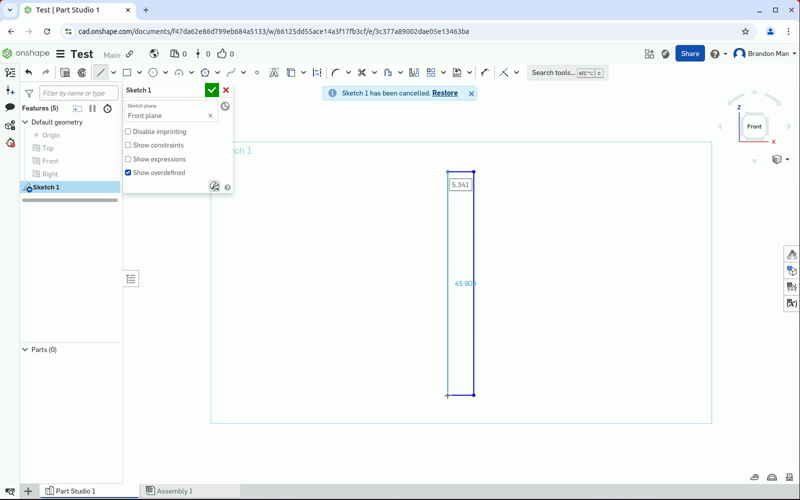
key(esc)
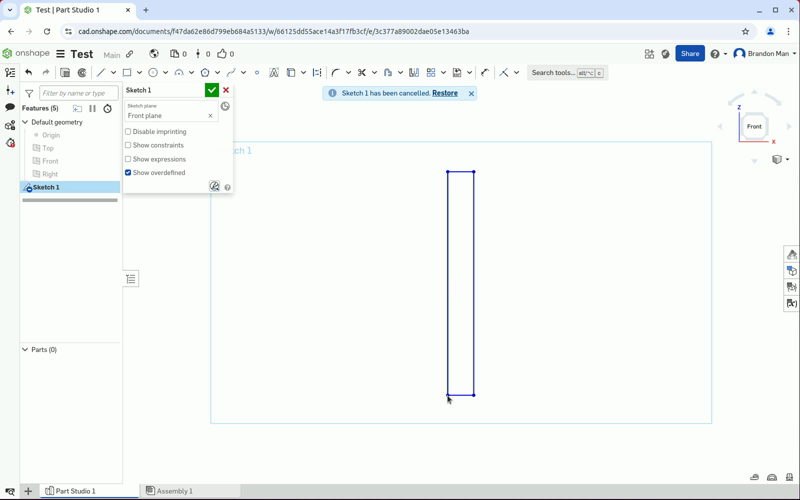
mouse_move(454, 179)
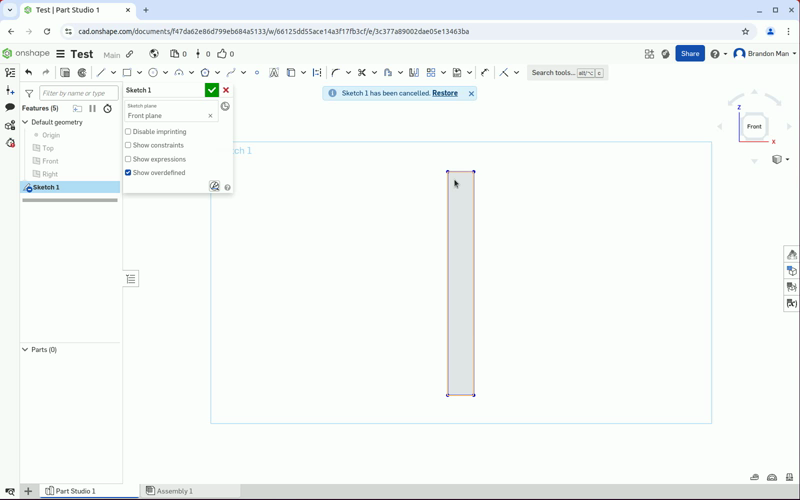
click(454, 179)
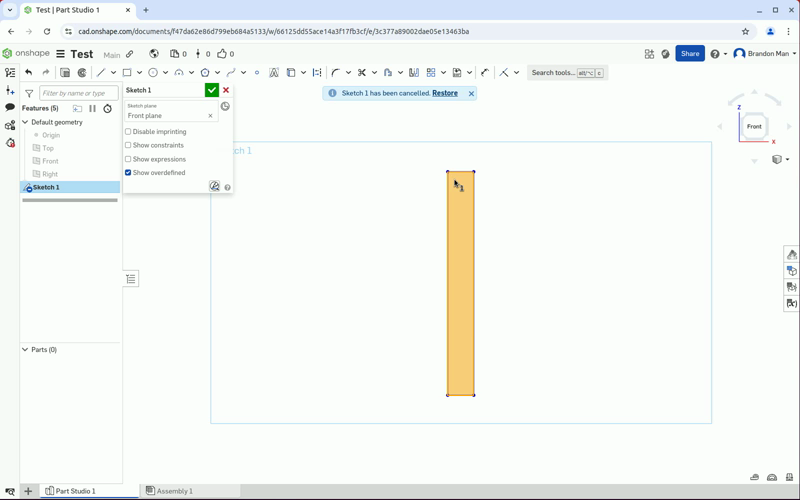
mouse_move(73, 352)
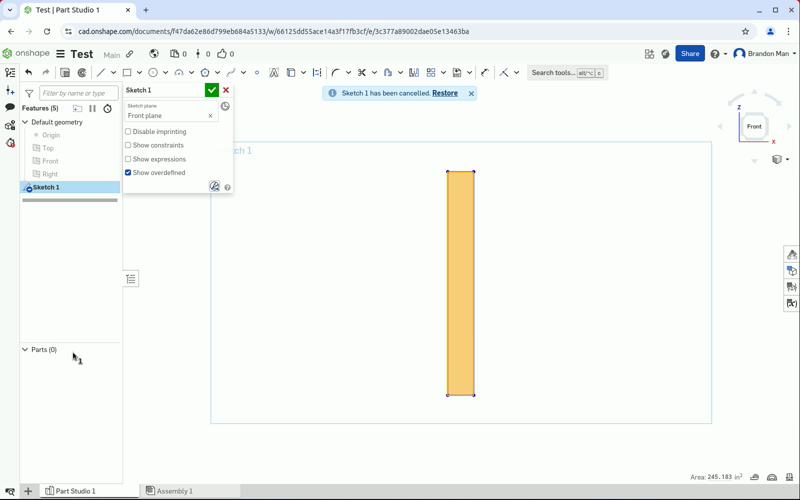
key(shift+y)
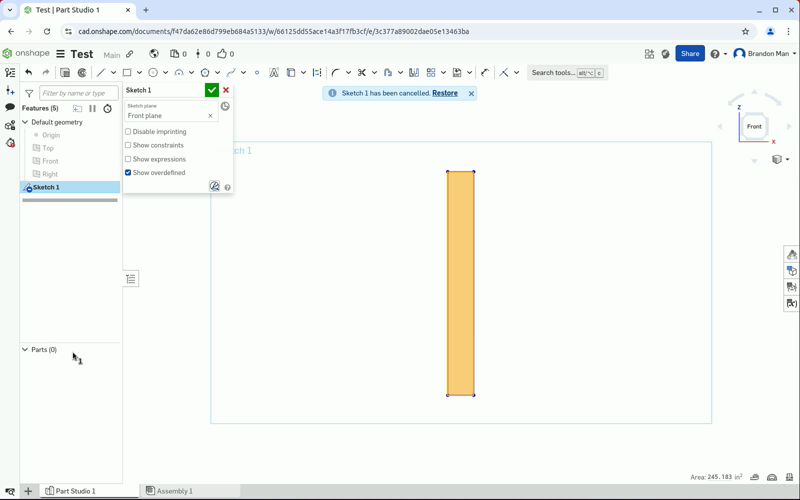
key(shift+e)
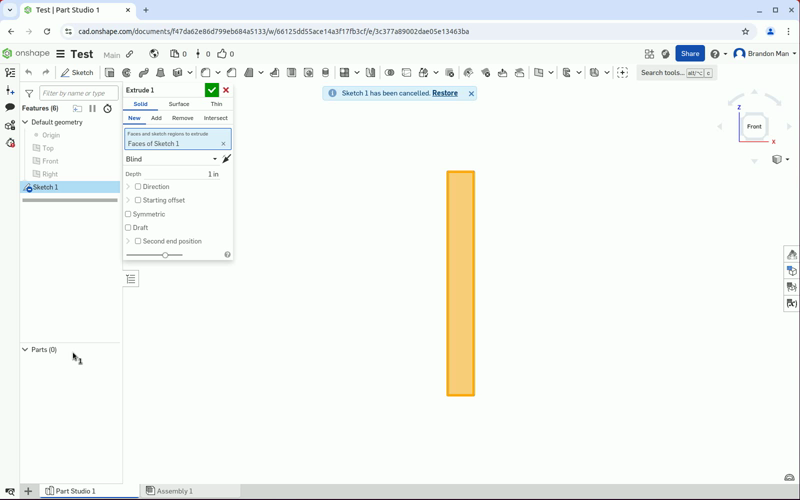
mouse_move(143, 106)
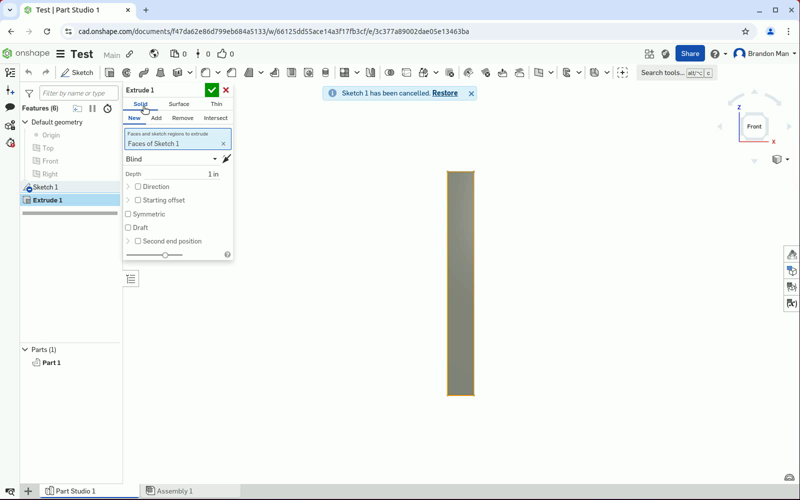
click(143, 106)
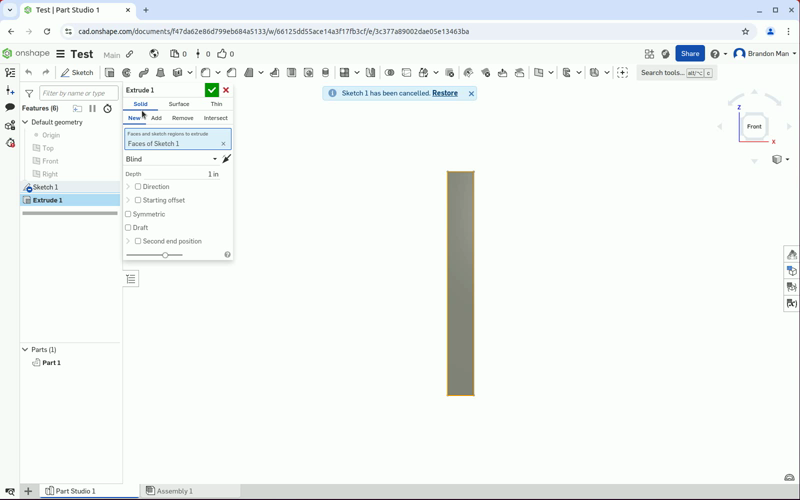
mouse_move(137, 120)
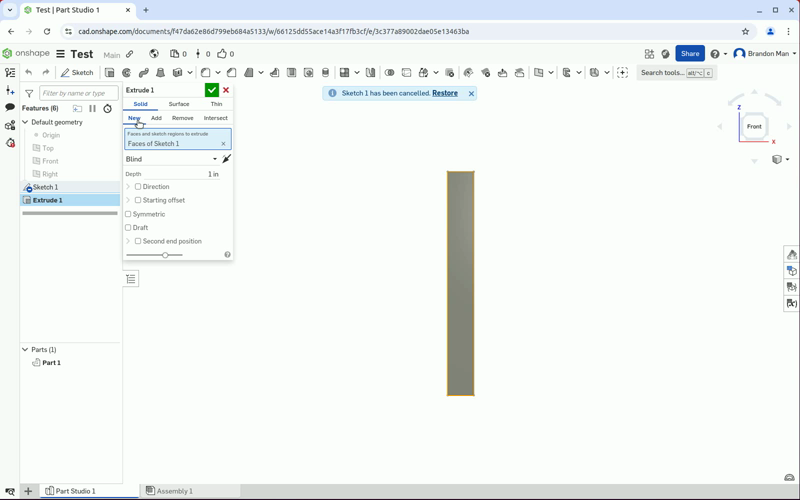
click(137, 120)
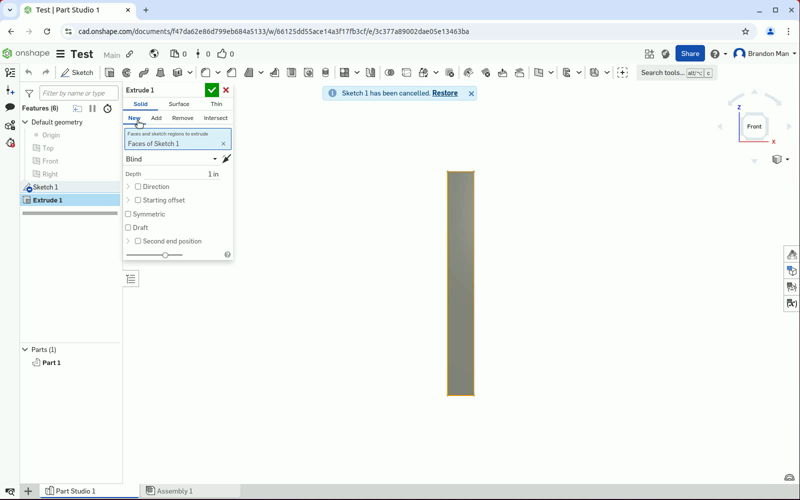
key(tab, 4)
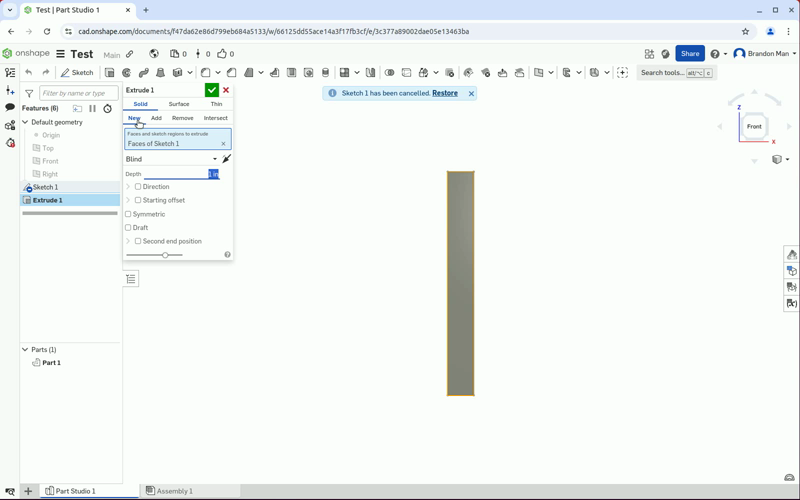
text(5.296)
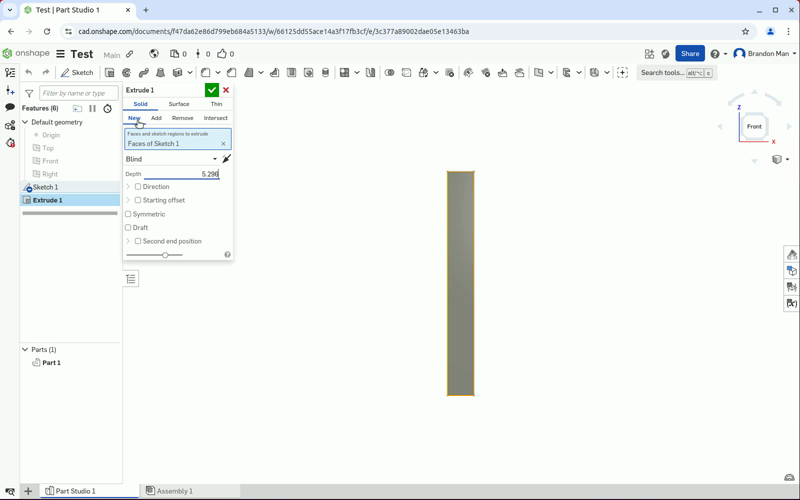
key(enter)
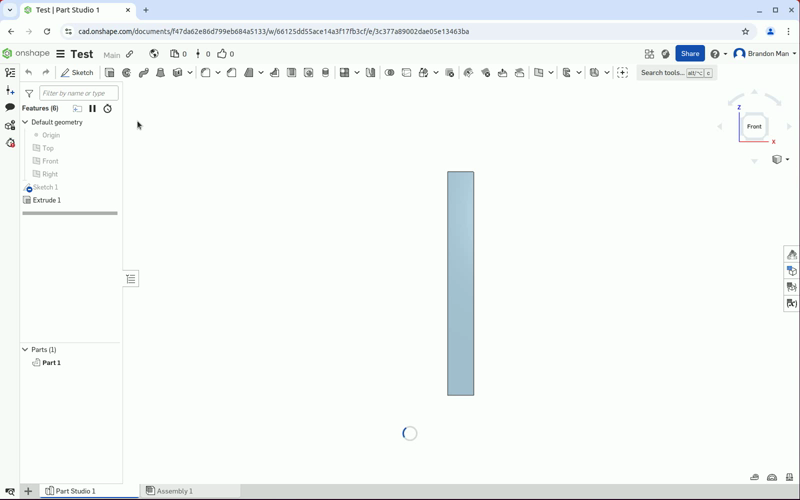
key(shift+h)
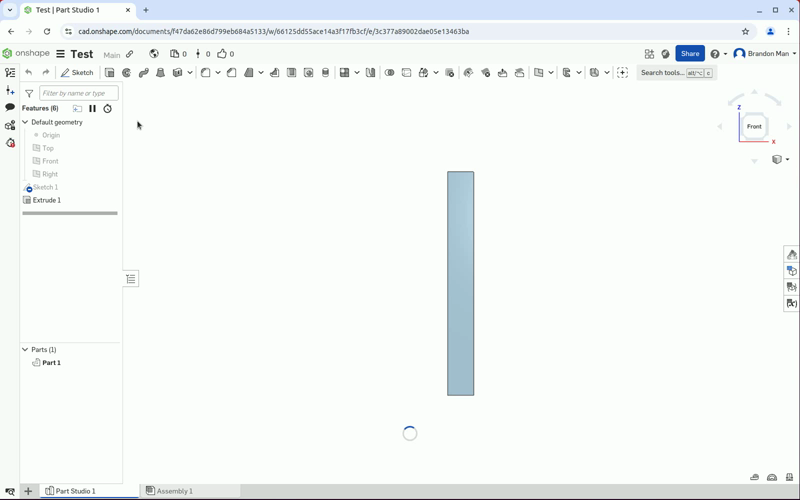
key(shift+h)
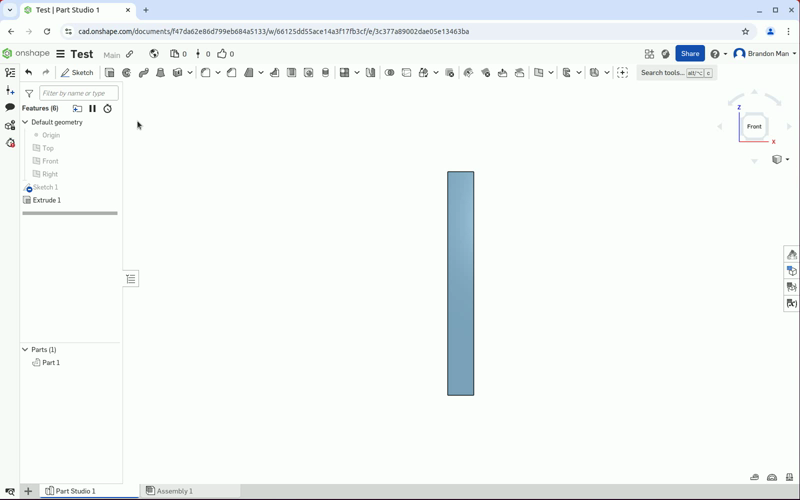
mouse_move(73, 189)
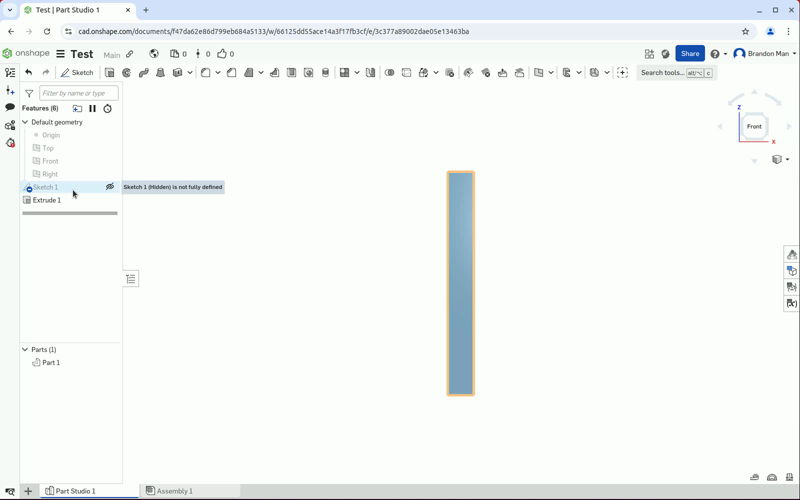
click(73, 189)
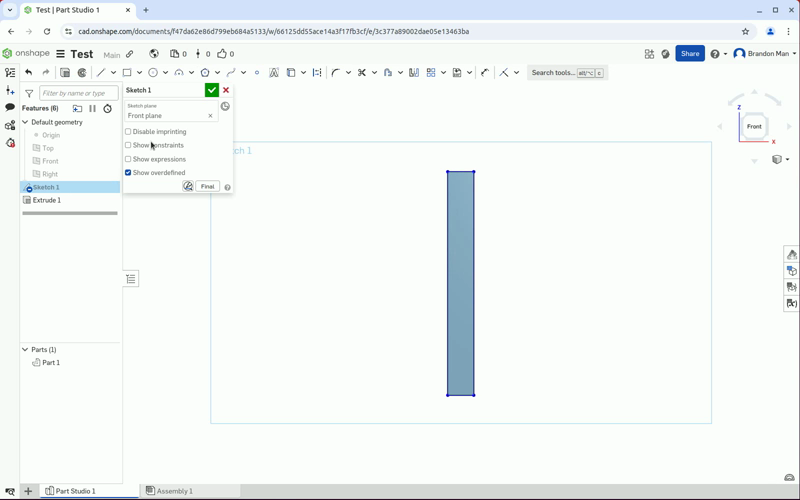
mouse_move(229, 92)
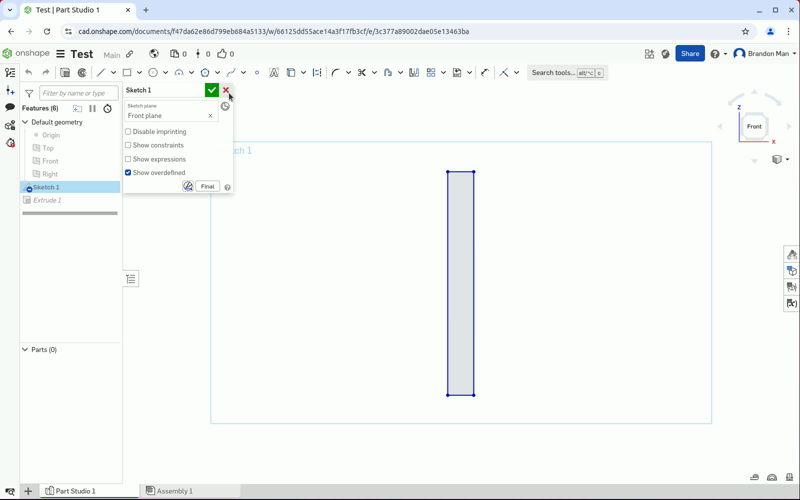
click(229, 92)
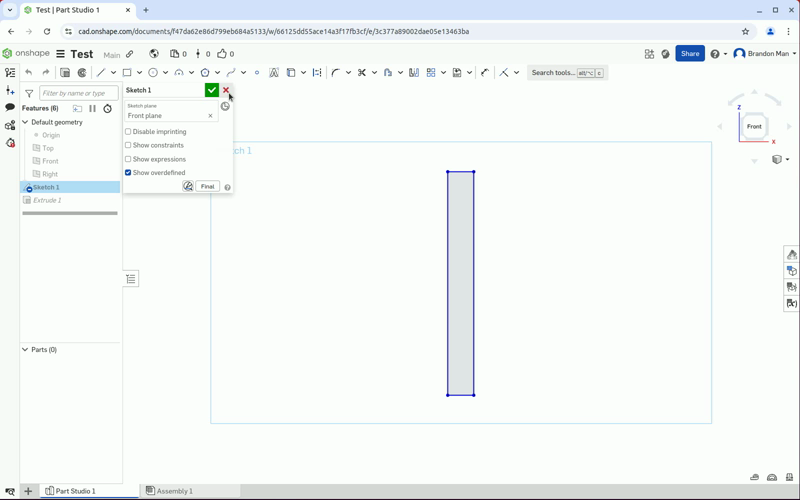
mouse_move(73, 352)
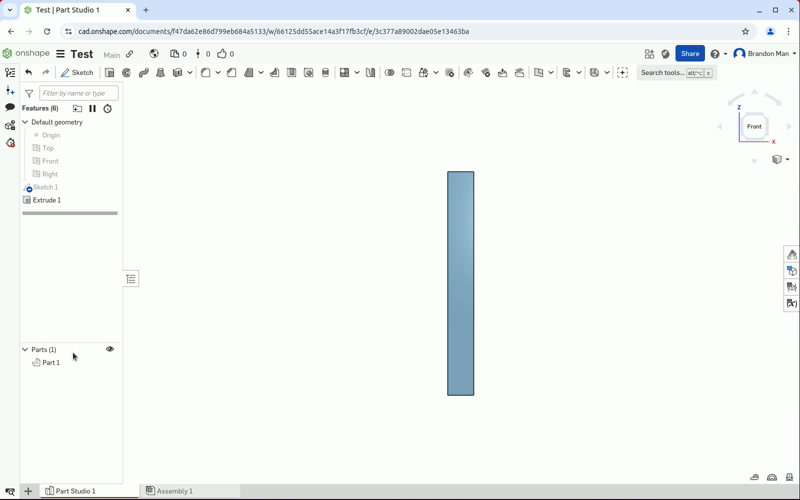
key(y)
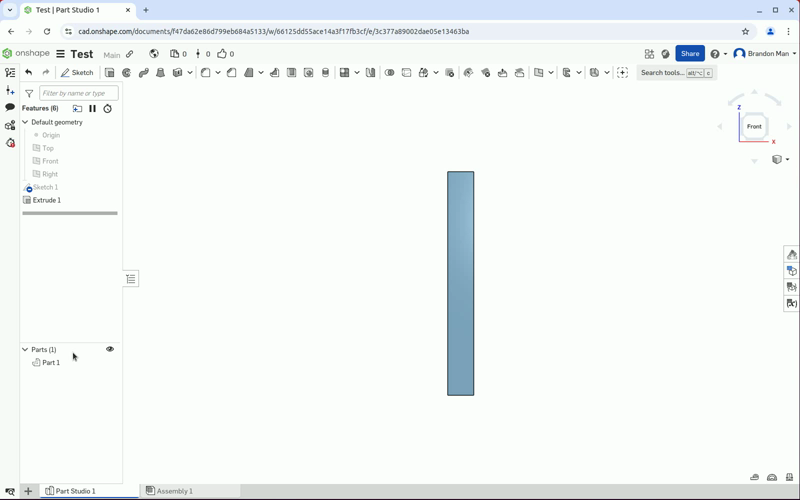
key(shift+p)
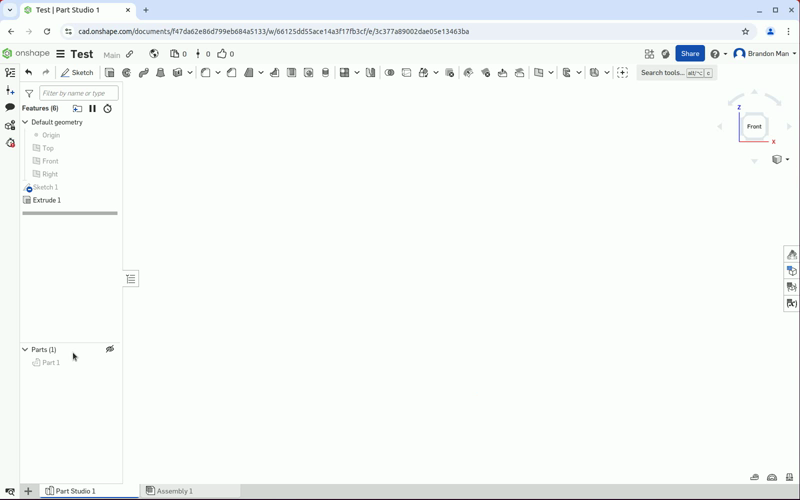
key(space)
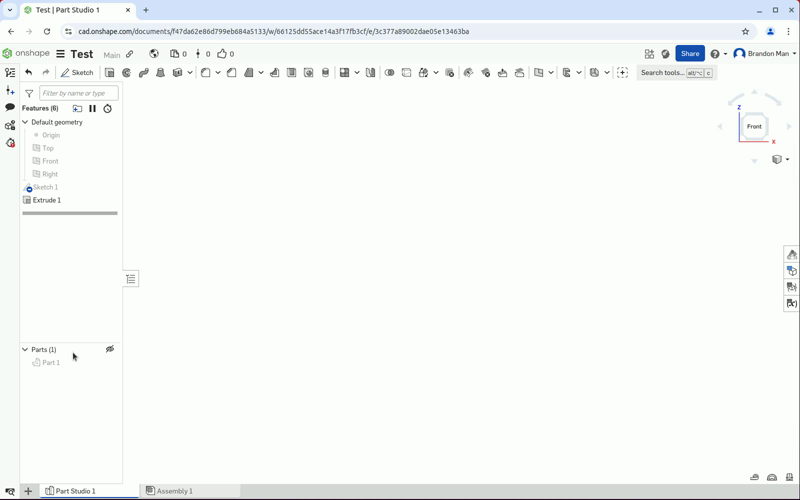
key_down(shift)
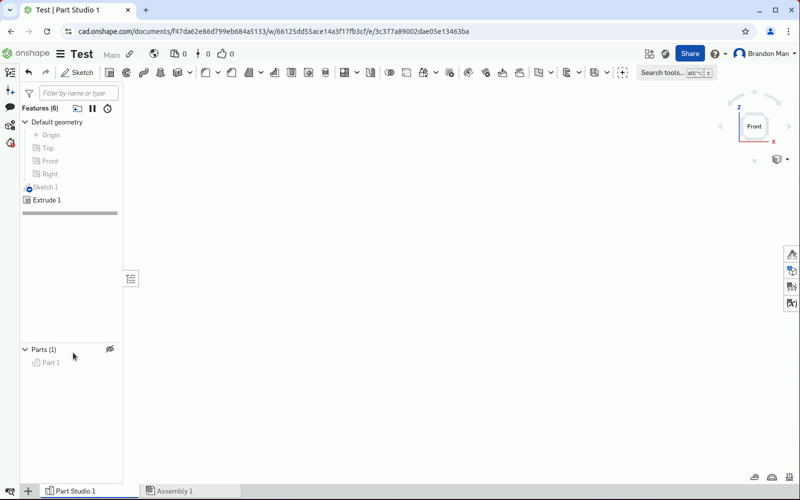
key(left)
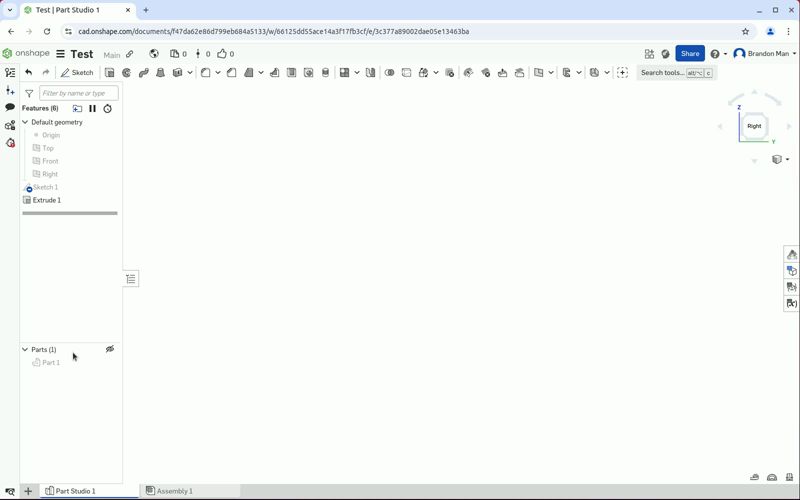
key_up(shift)
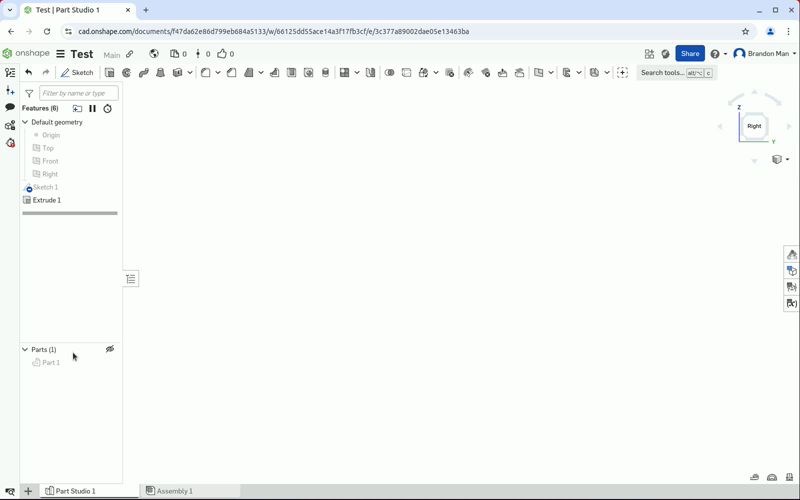
mouse_move(73, 352)
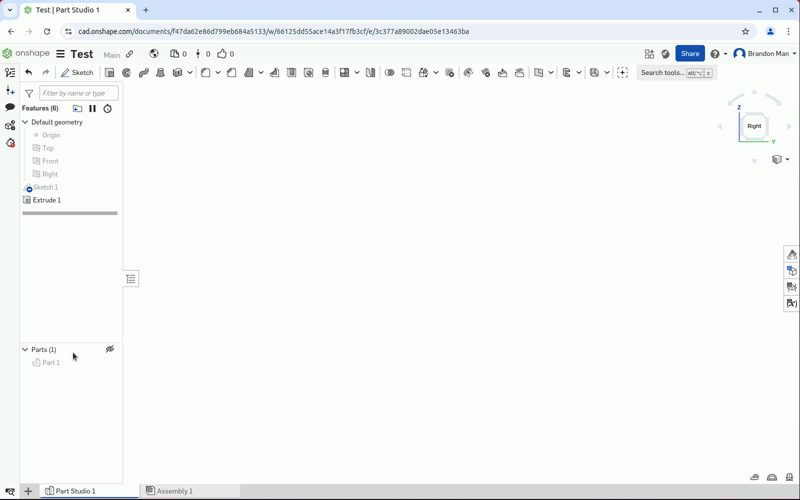
key(shift+y)
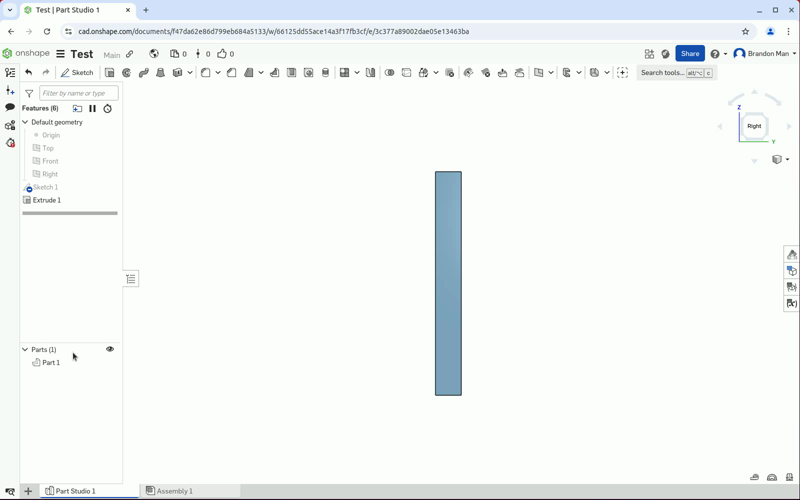
mouse_move(541, 75)
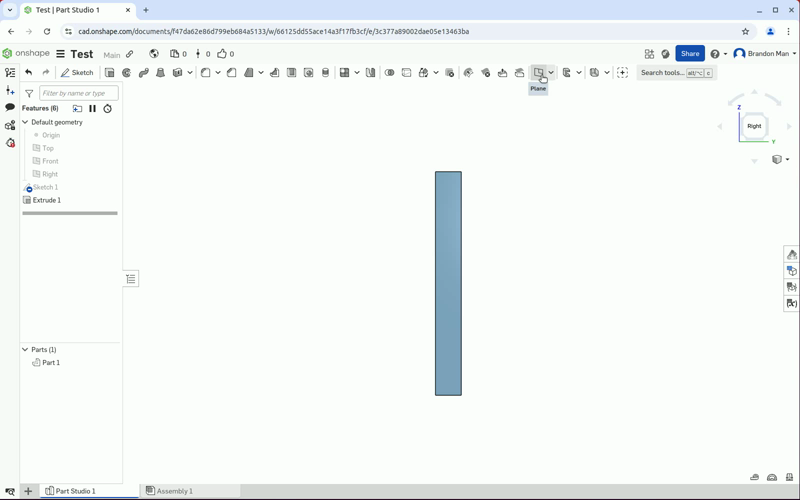
click(541, 75)
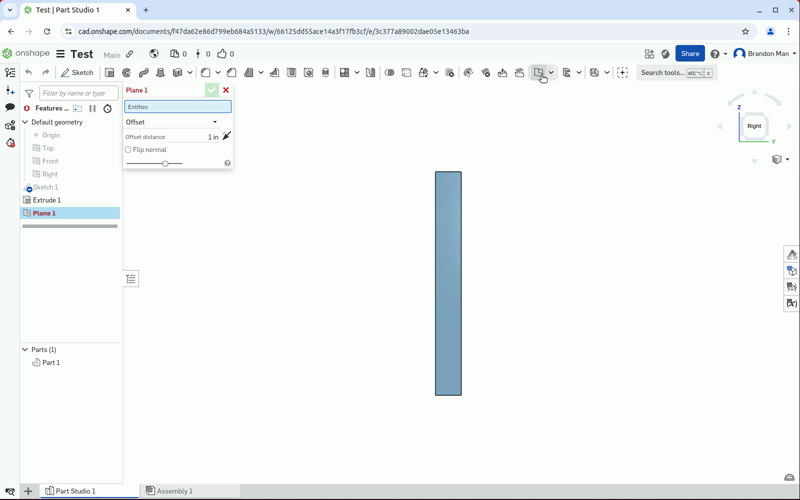
mouse_move(73, 176)
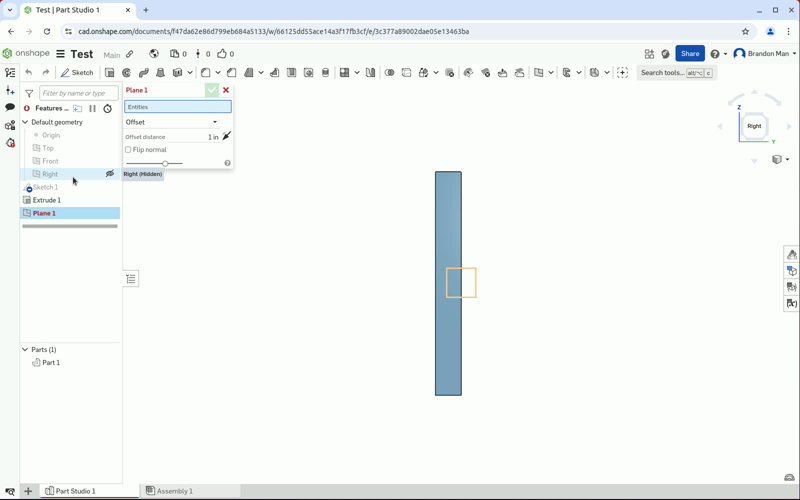
click(73, 176)
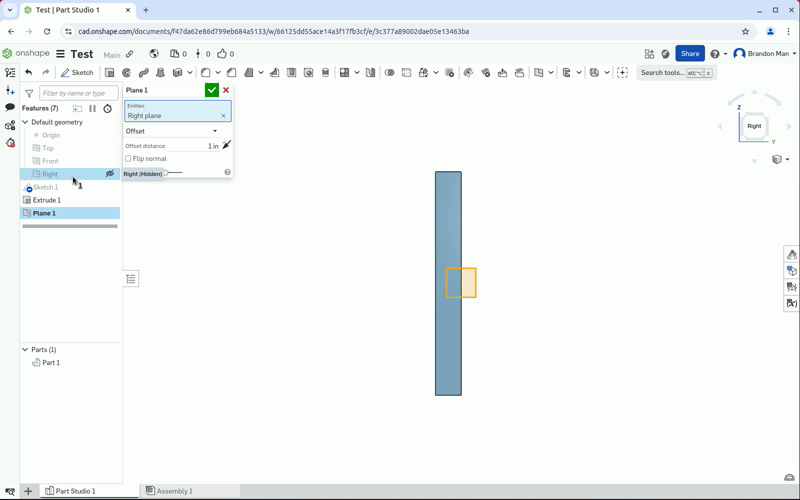
key(tab, 2)
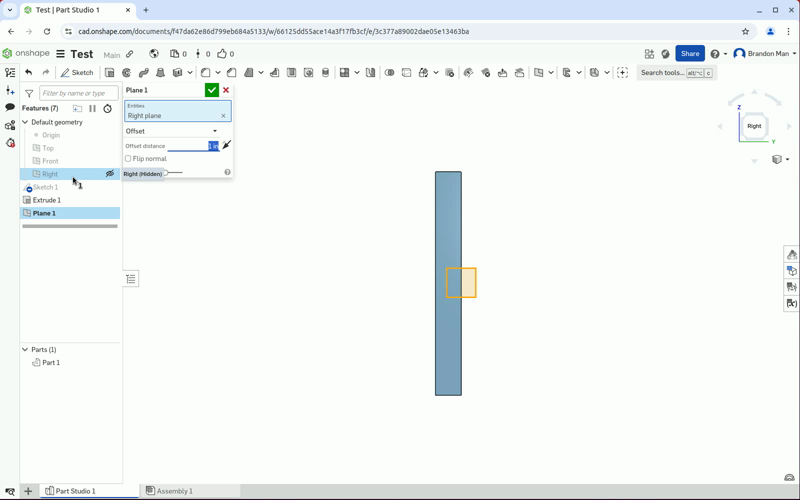
text(2.65)
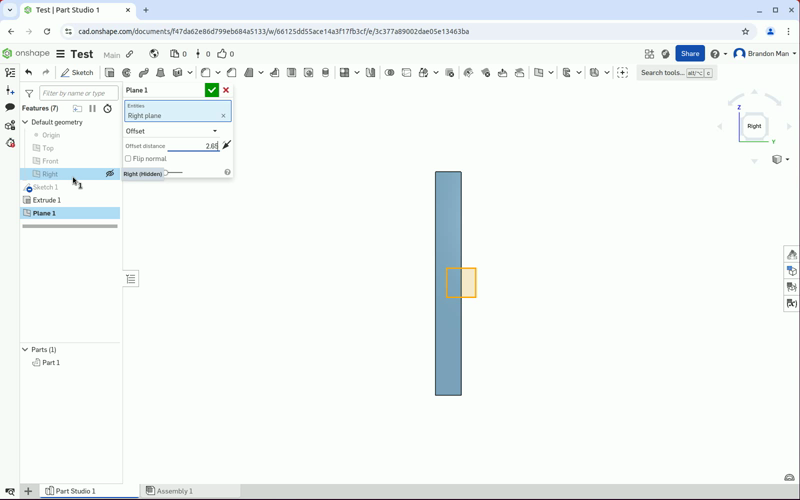
key(enter, 2)
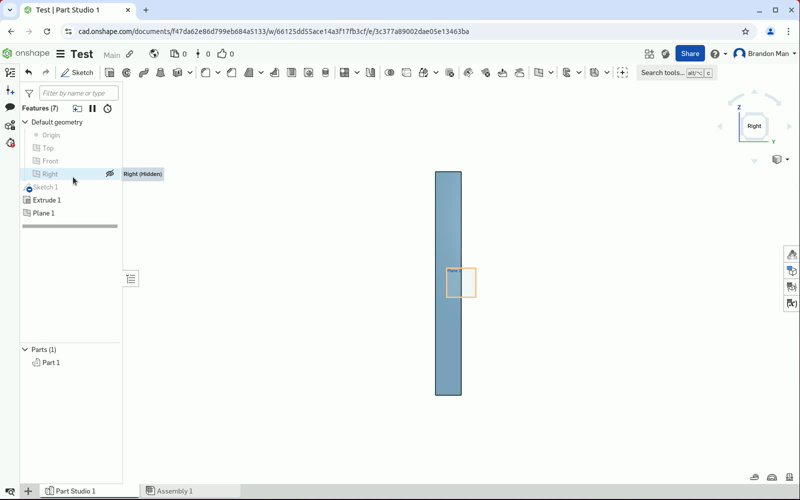
key(shift+s)
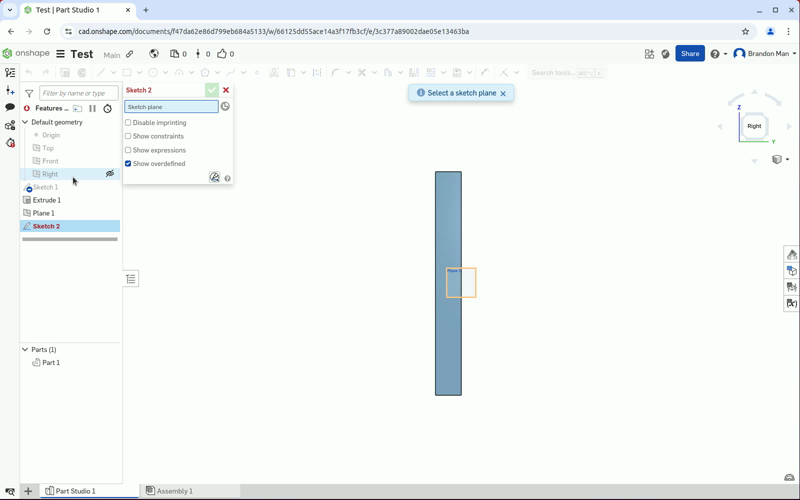
mouse_move(73, 215)
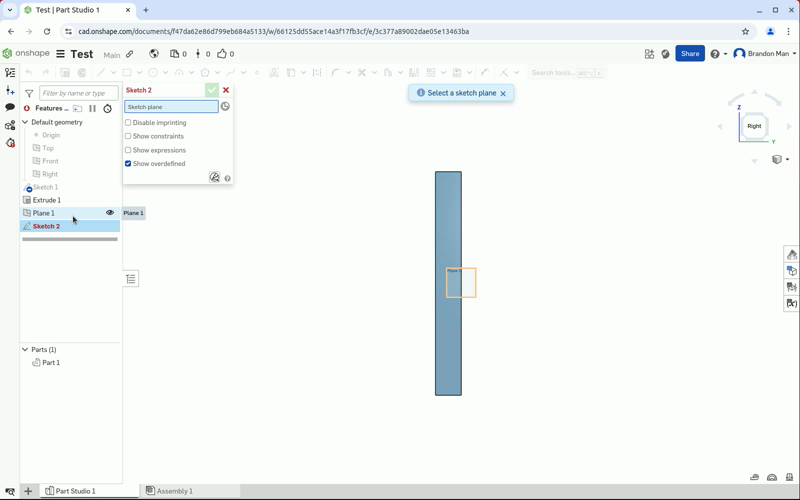
click(73, 215)
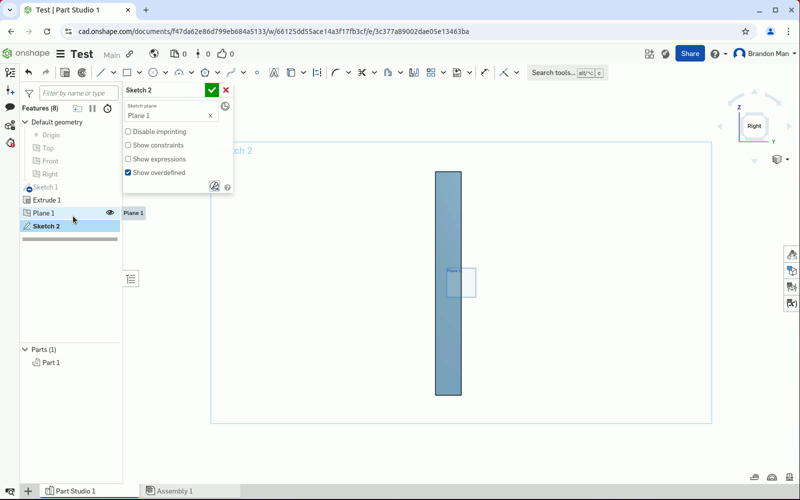
mouse_move(73, 352)
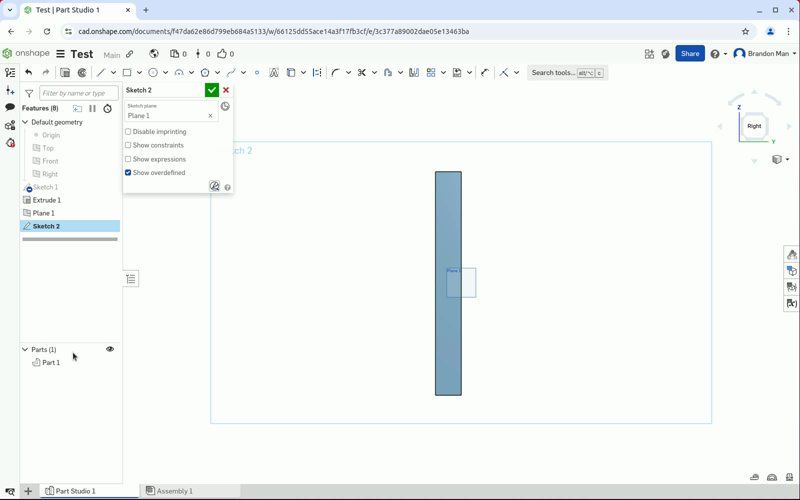
key(y)
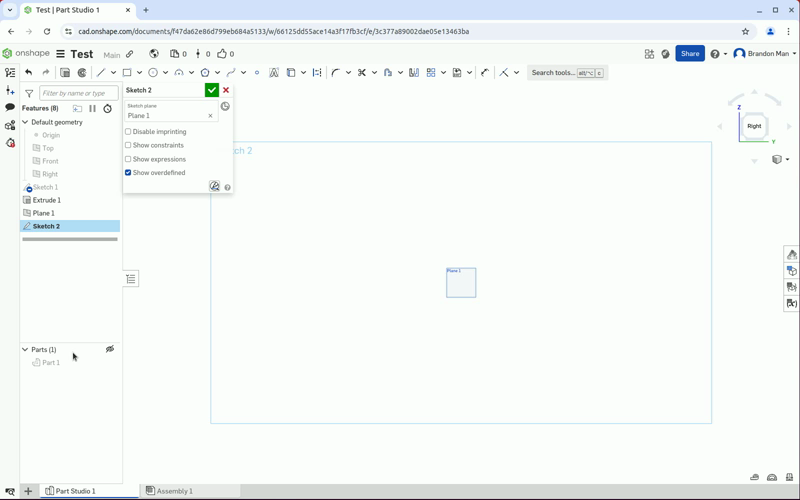
key(c)
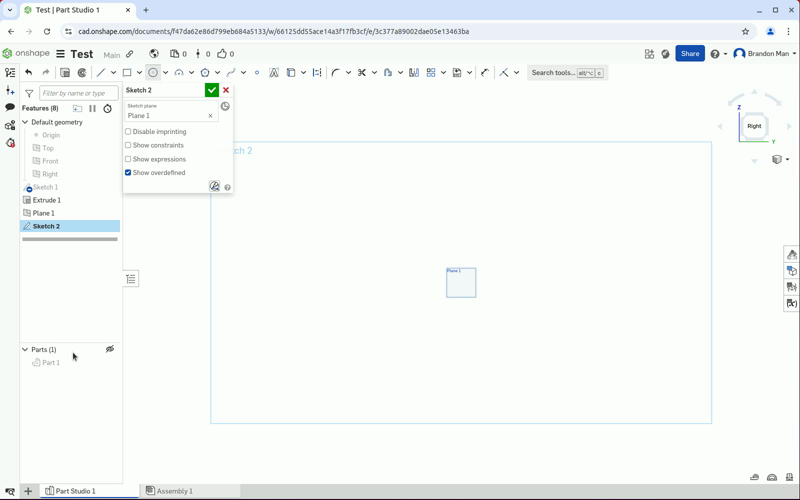
key_down(shift)
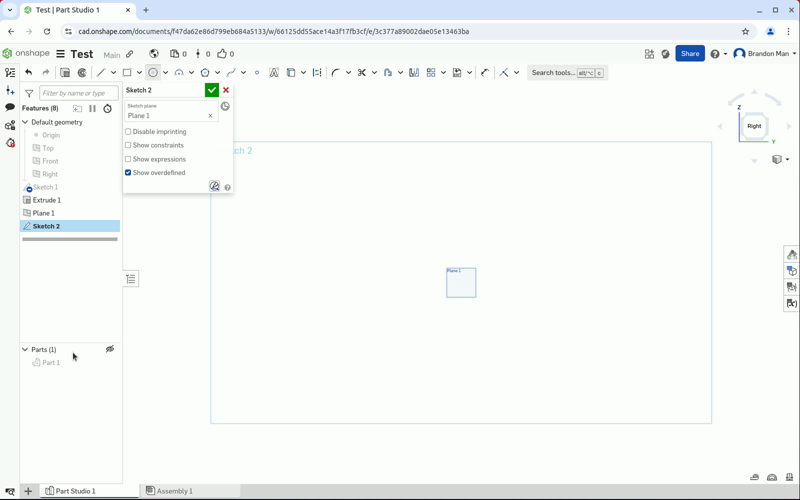
mouse_move(447, 378)
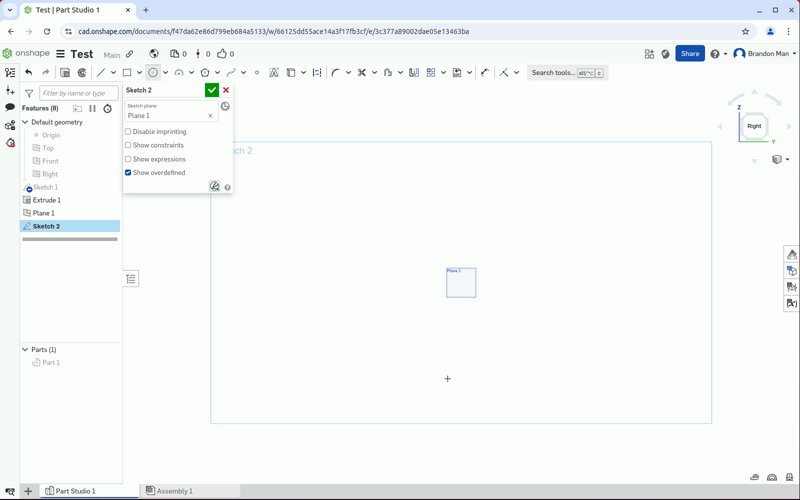
click(447, 378)
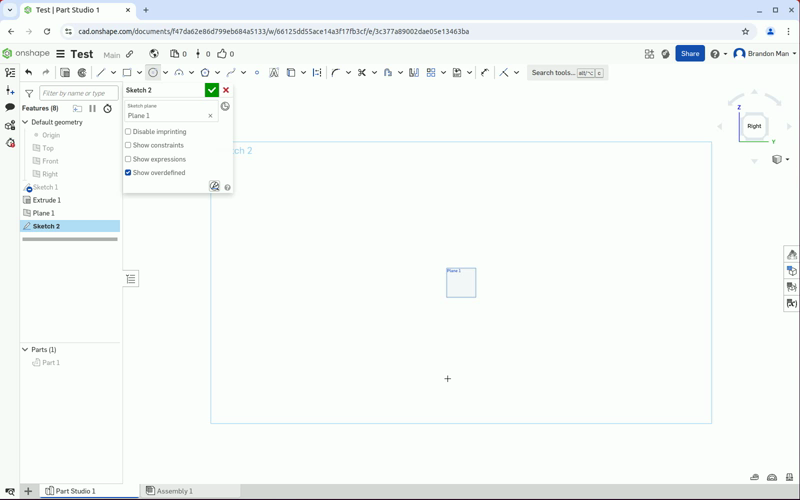
key_up(shift)
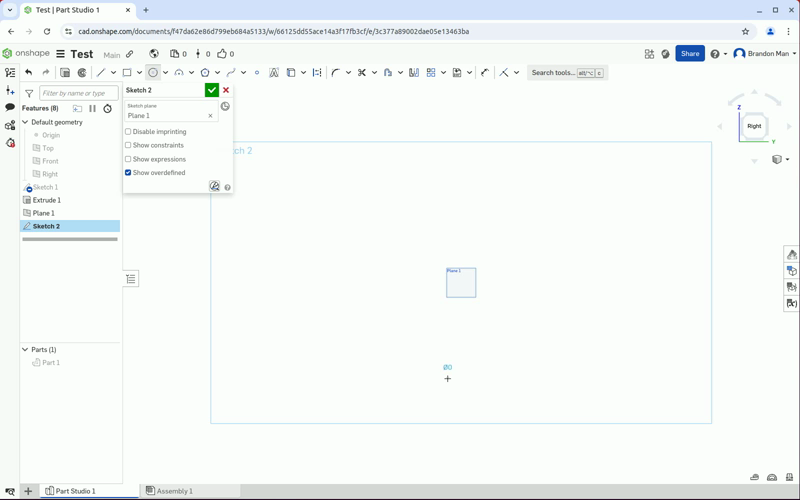
mouse_move(452, 378)
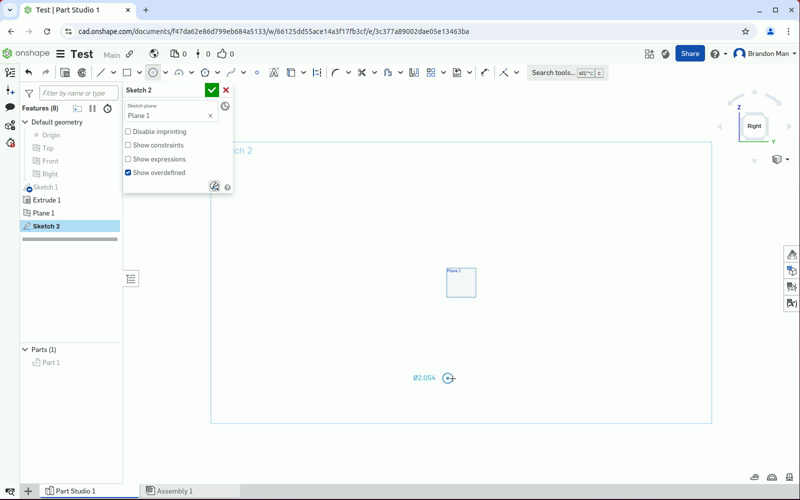
click(452, 378)
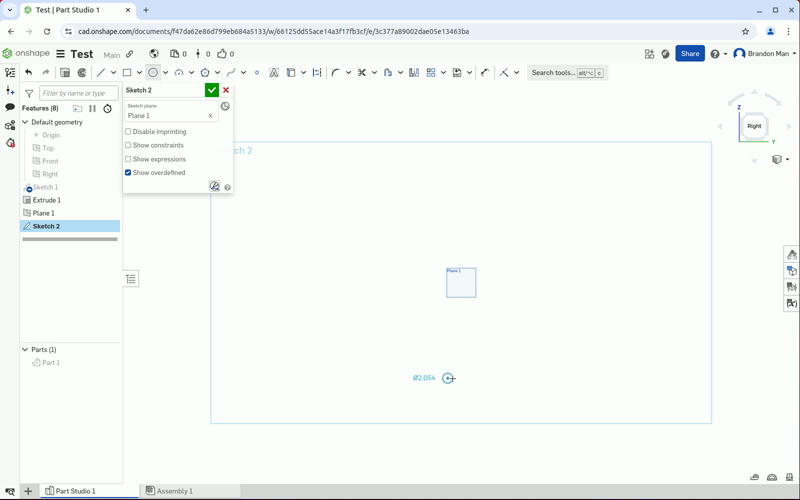
key(esc)
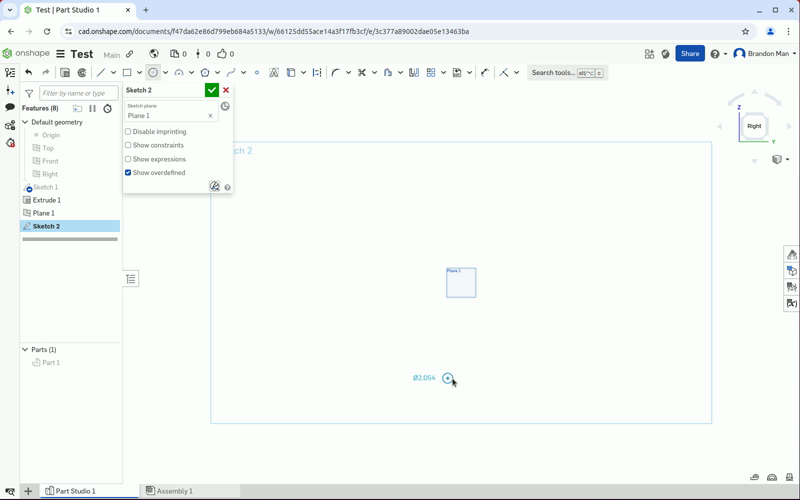
mouse_move(443, 379)
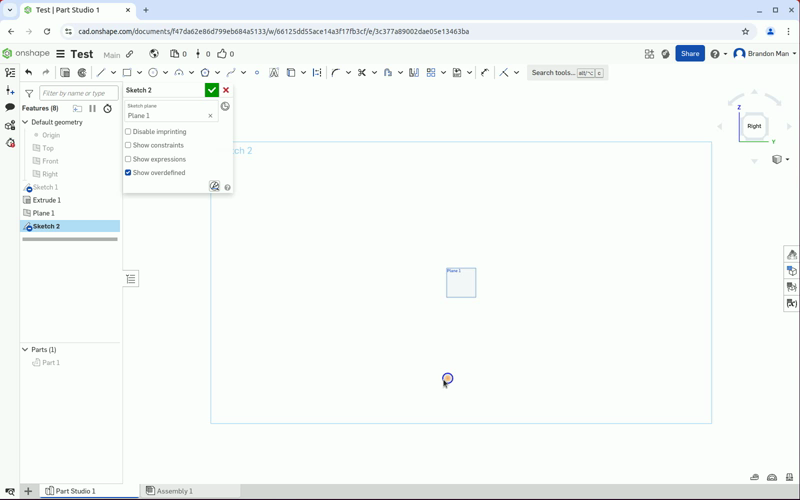
scroll(6)
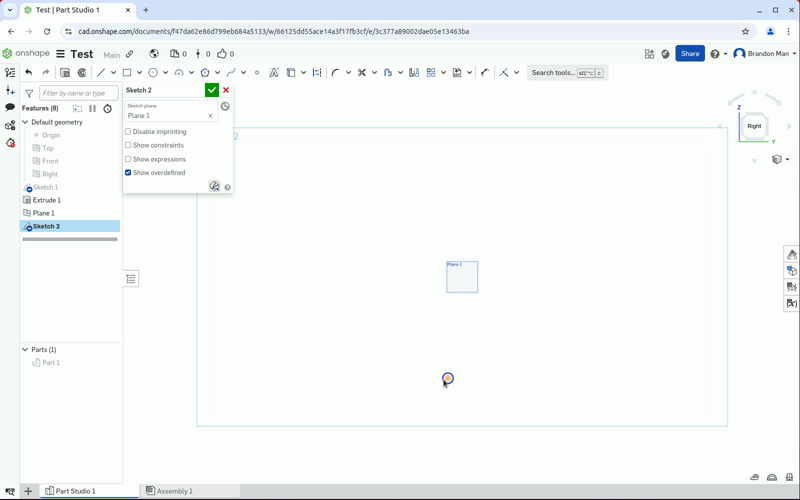
scroll(6)
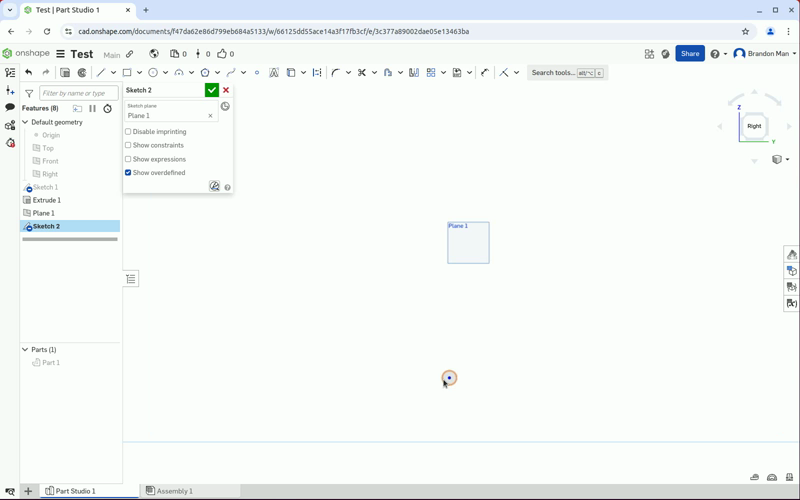
scroll(6)
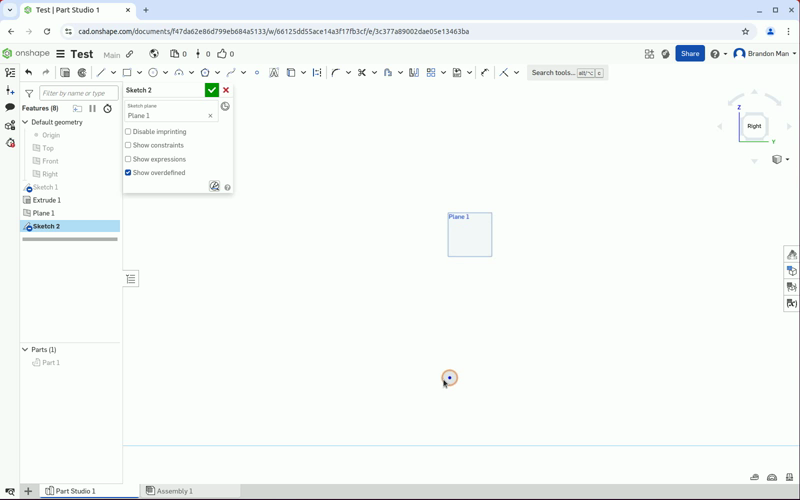
scroll(6)
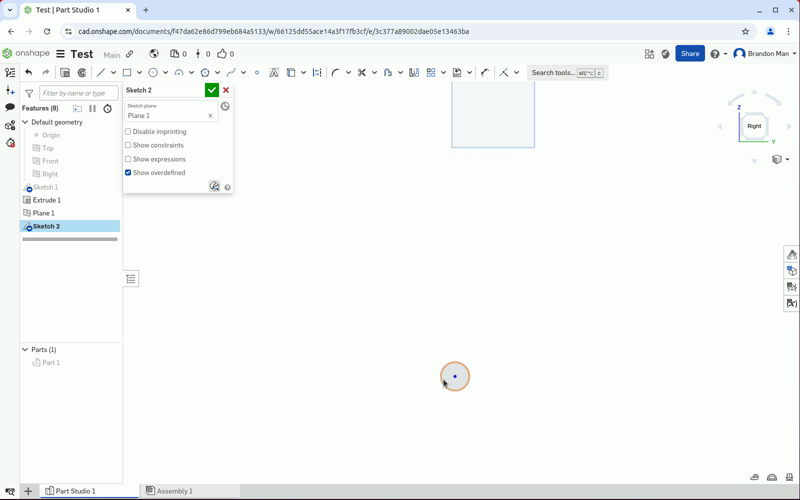
scroll(6)
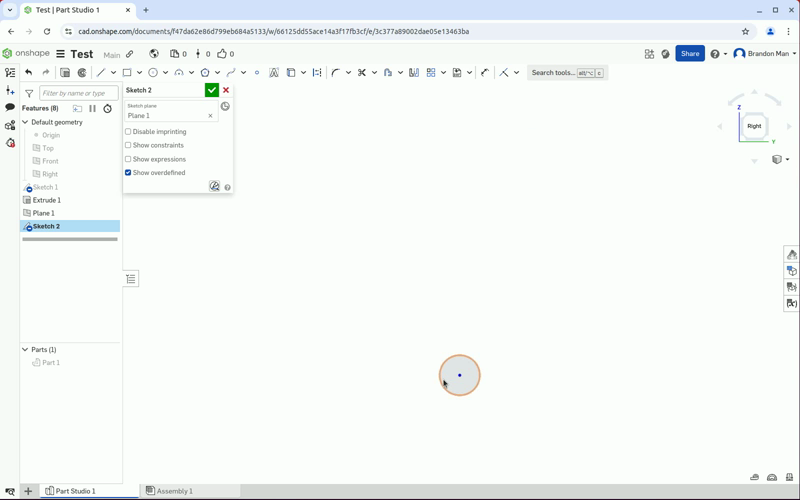
scroll(6)
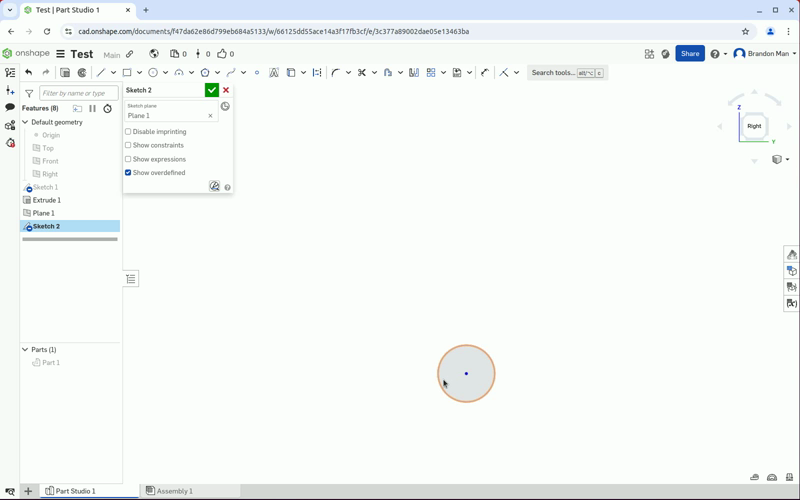
scroll(6)
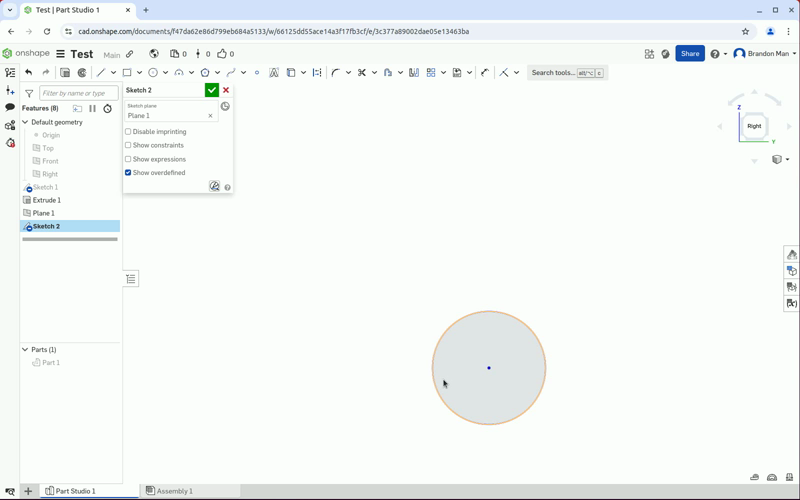
click(443, 379)
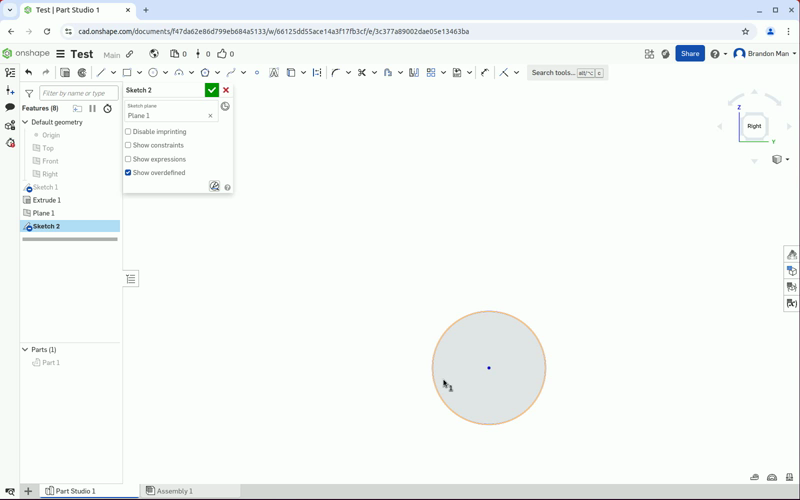
scroll(-6)
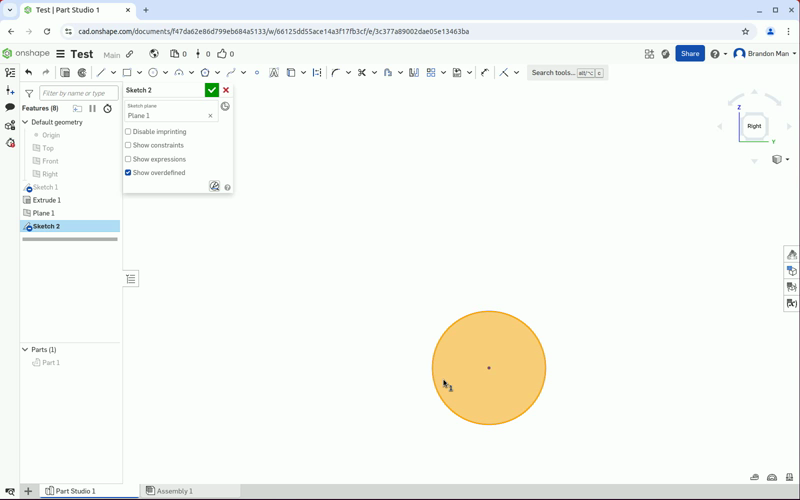
scroll(-6)
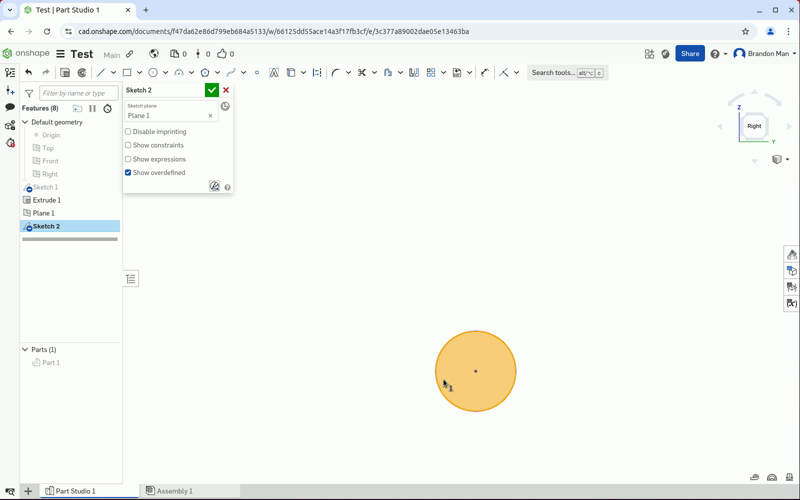
scroll(-6)
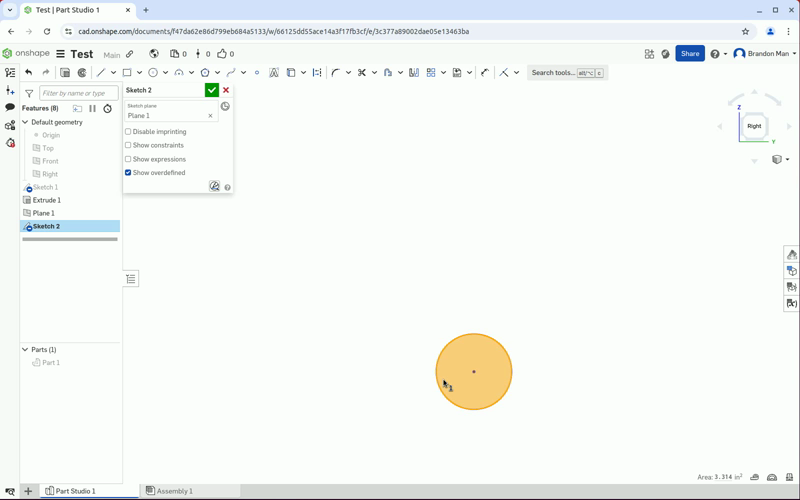
scroll(-6)
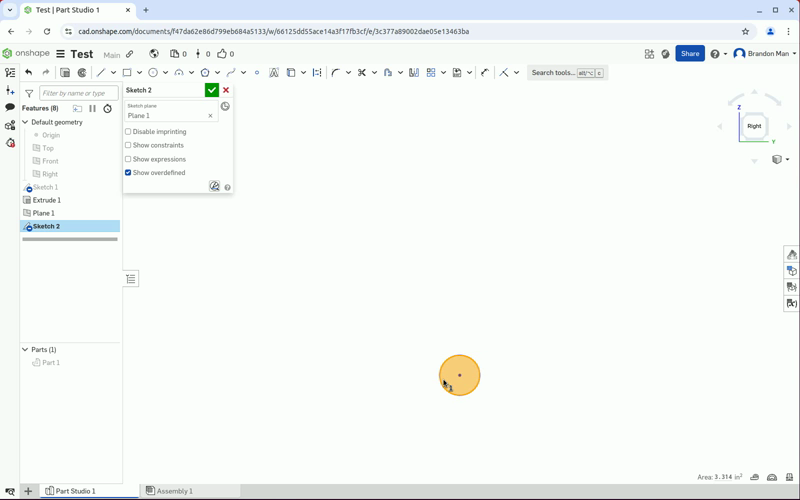
scroll(-6)
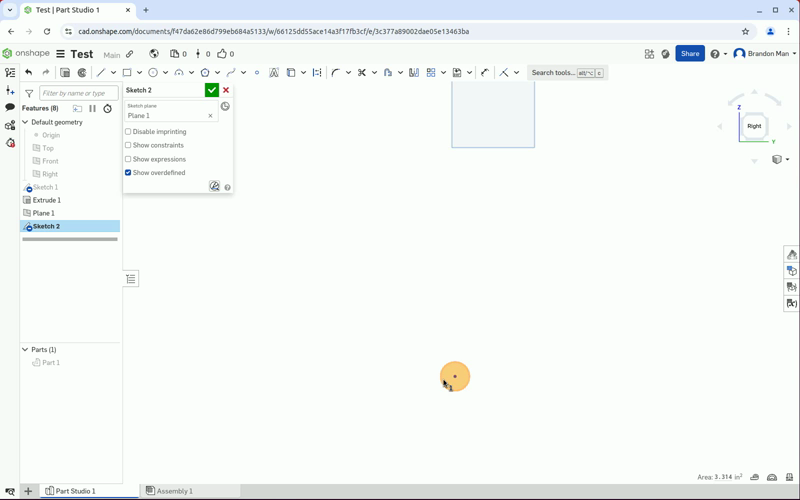
scroll(-6)
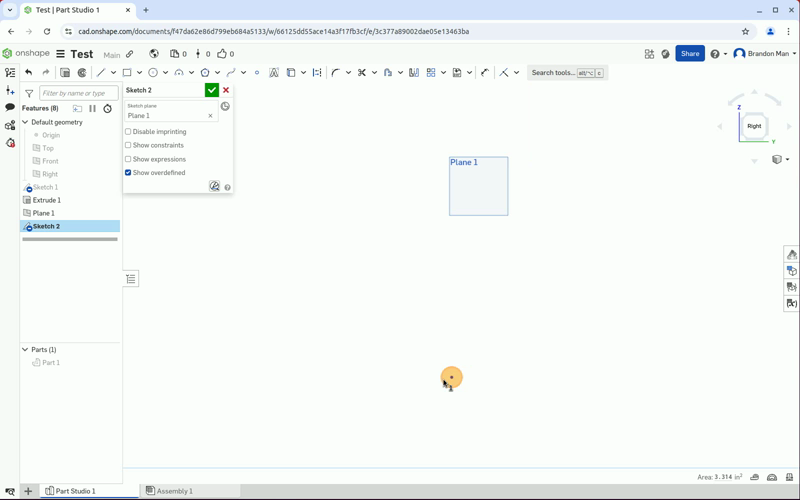
scroll(-6)
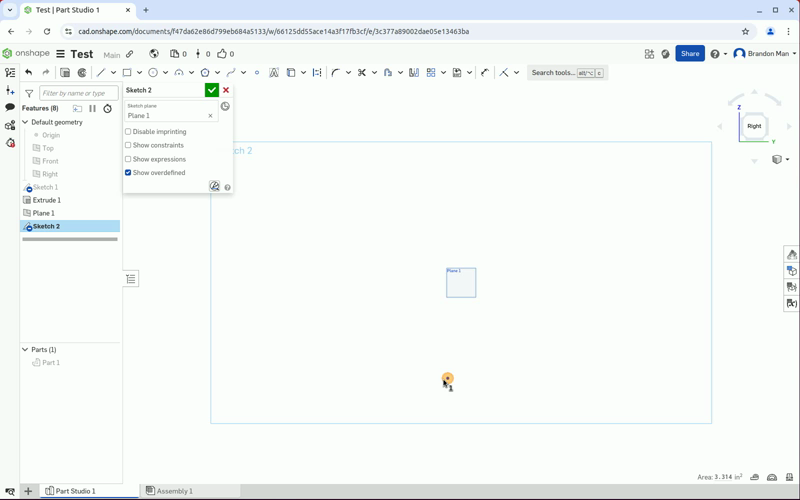
mouse_move(73, 352)
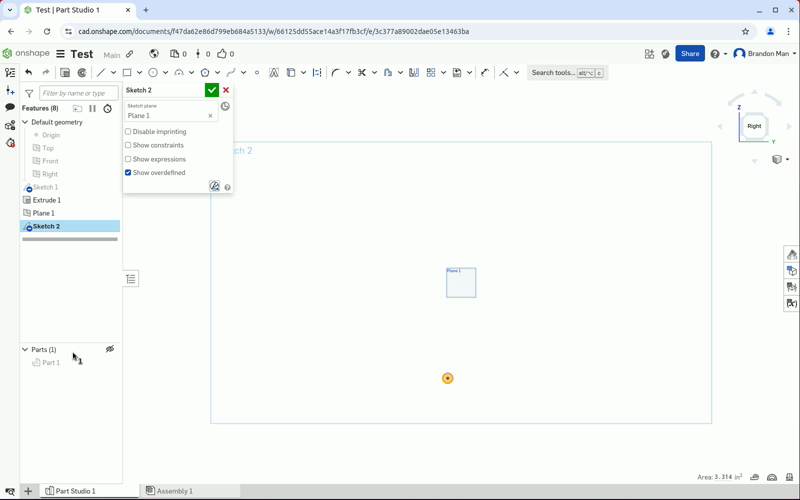
key(shift+y)
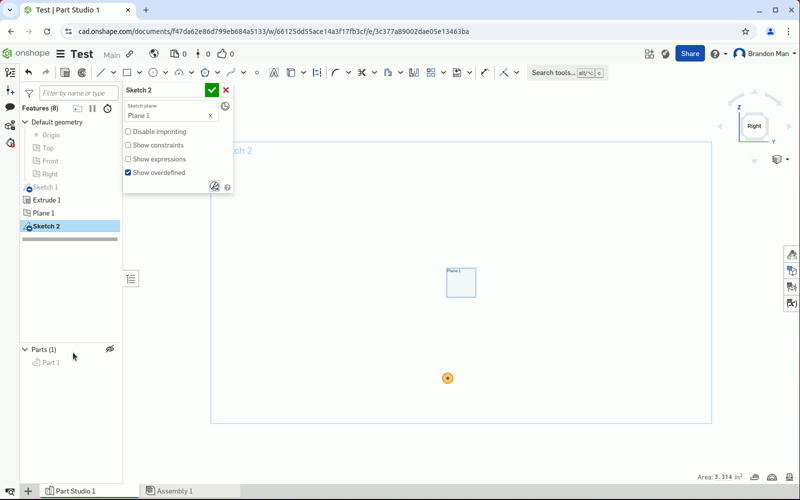
key(shift+e)
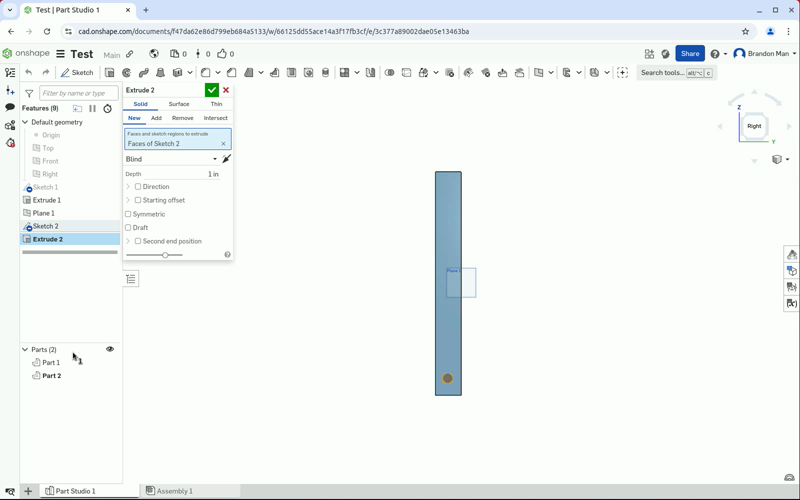
mouse_move(143, 106)
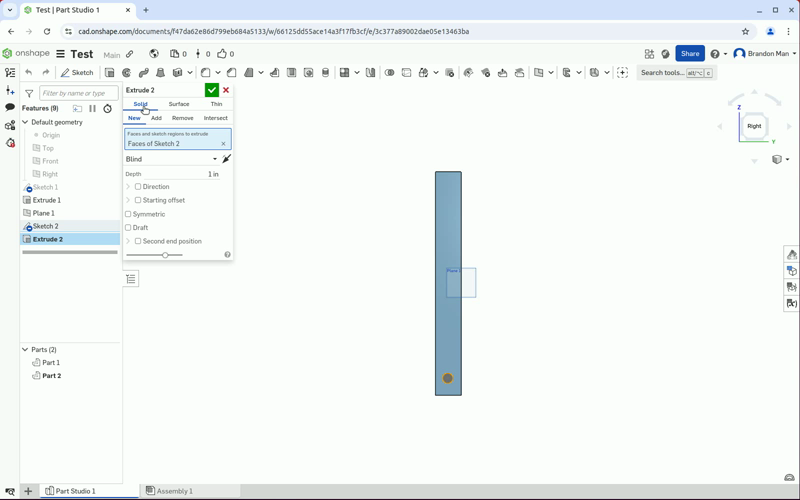
click(143, 106)
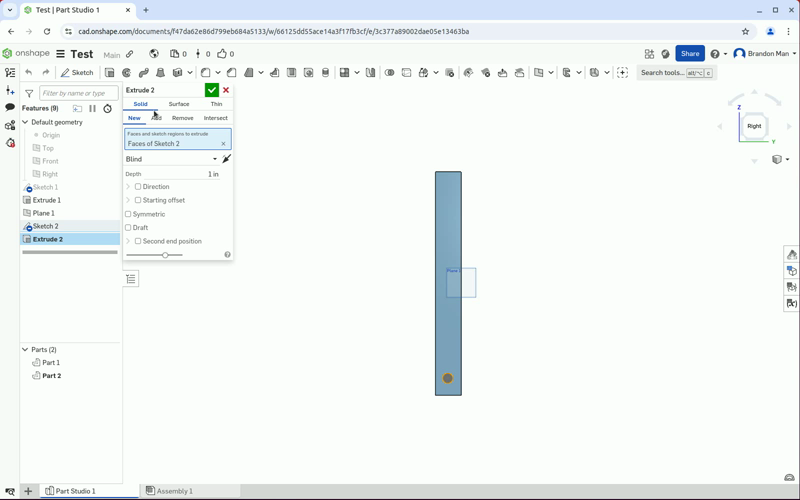
mouse_move(186, 120)
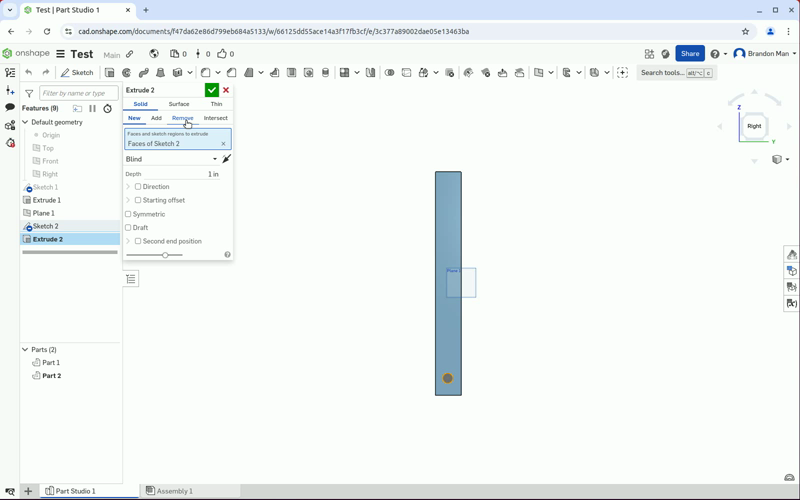
click(186, 120)
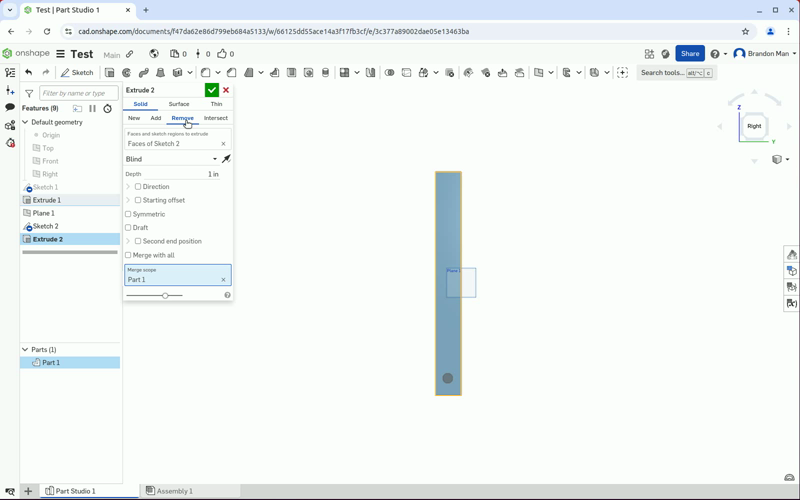
key(tab, 4)
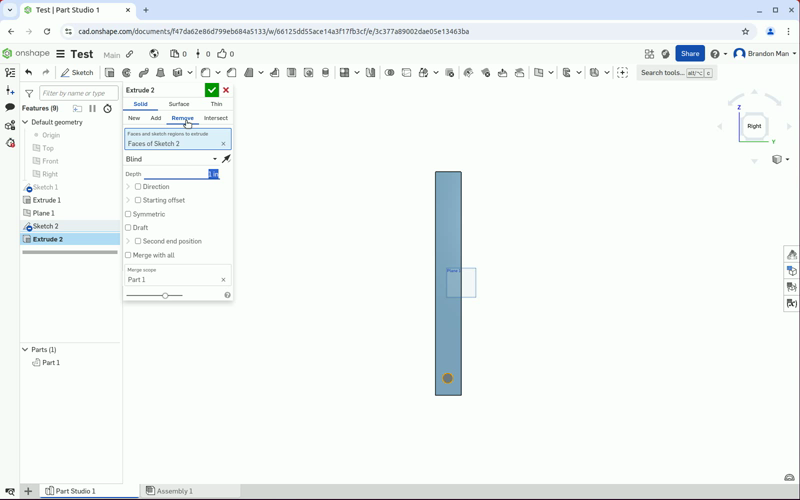
text(5.296)
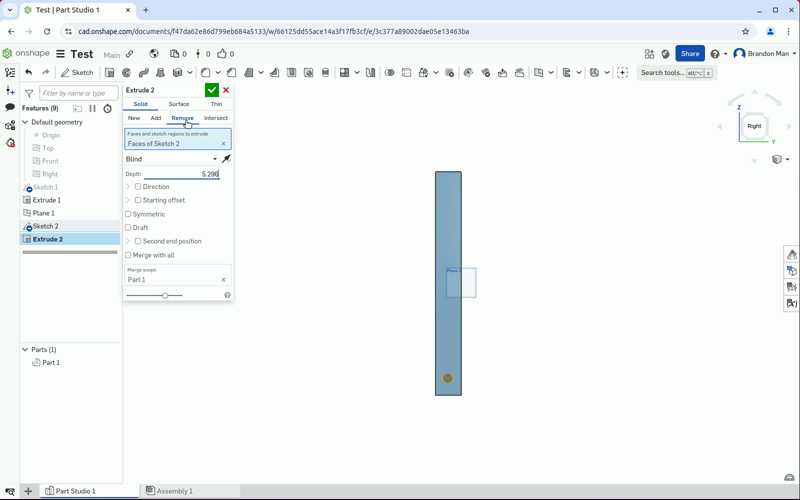
key(tab, 6)
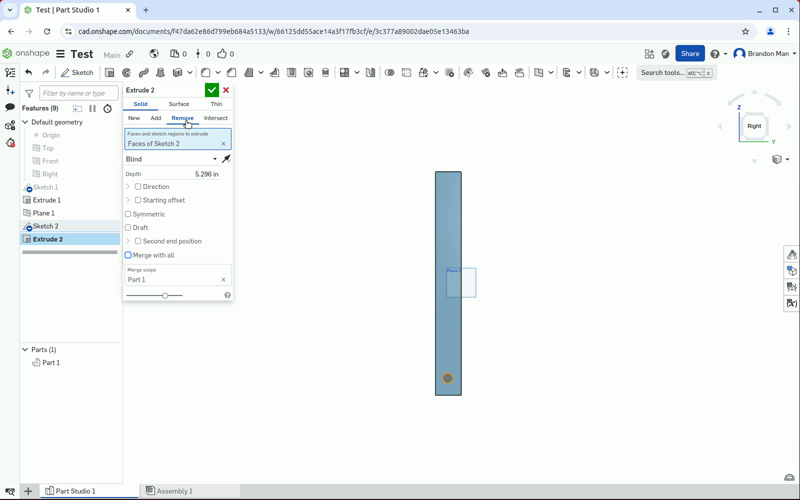
key(space)
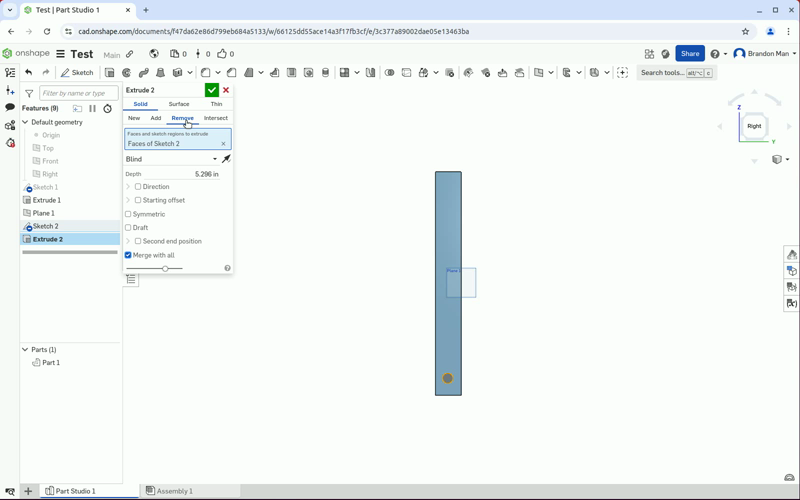
key(enter)
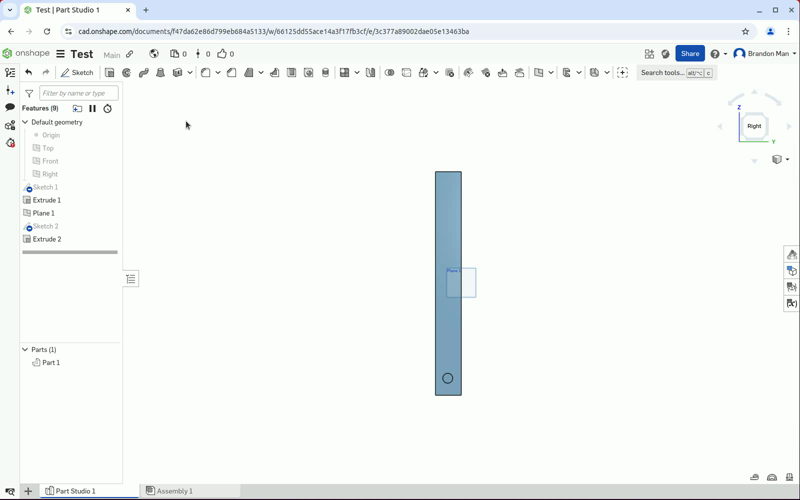
key(shift+h)
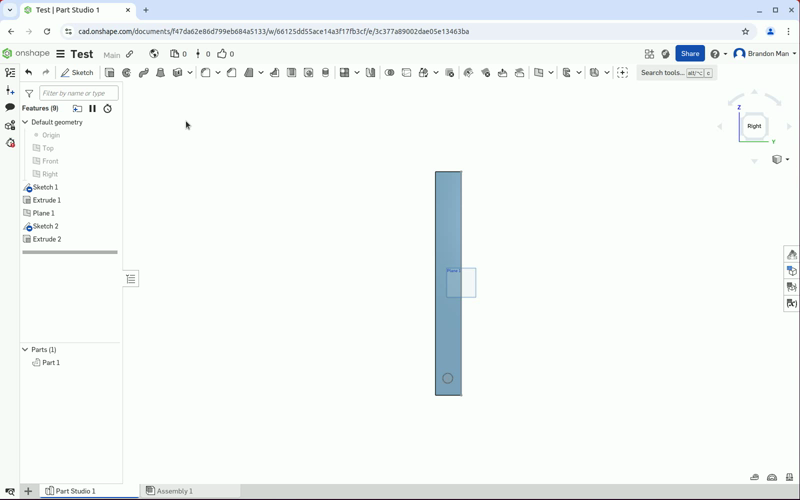
key(shift+h)
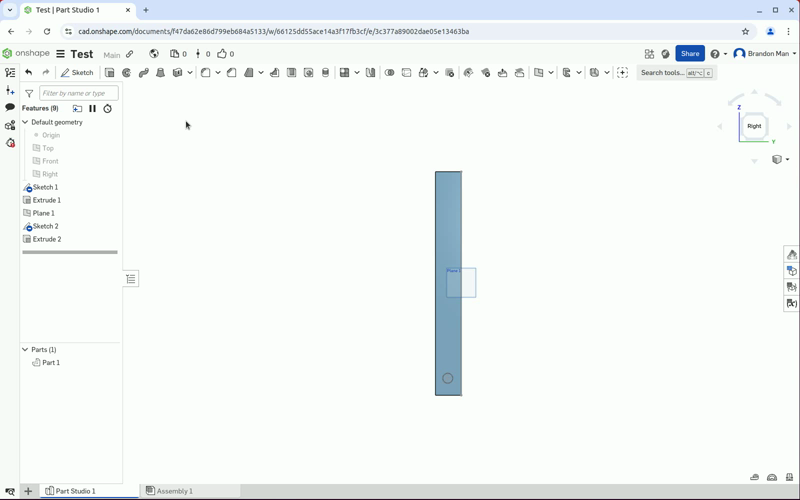
key(shift+7)
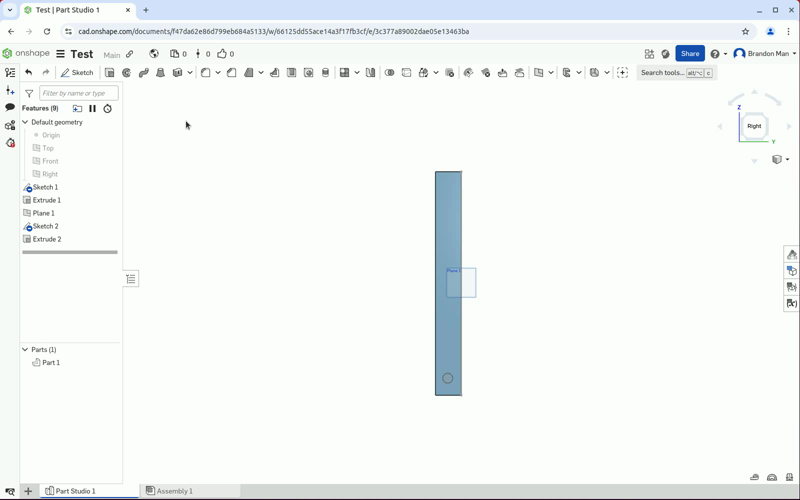
key(right, 2)
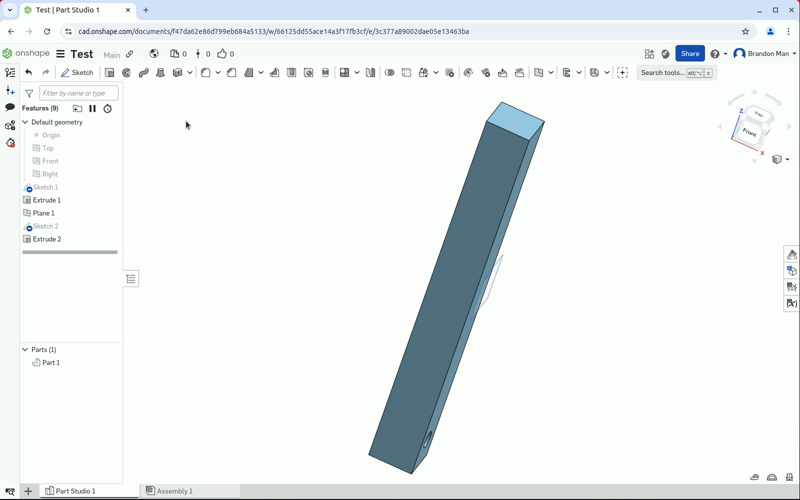
key(down, 2)
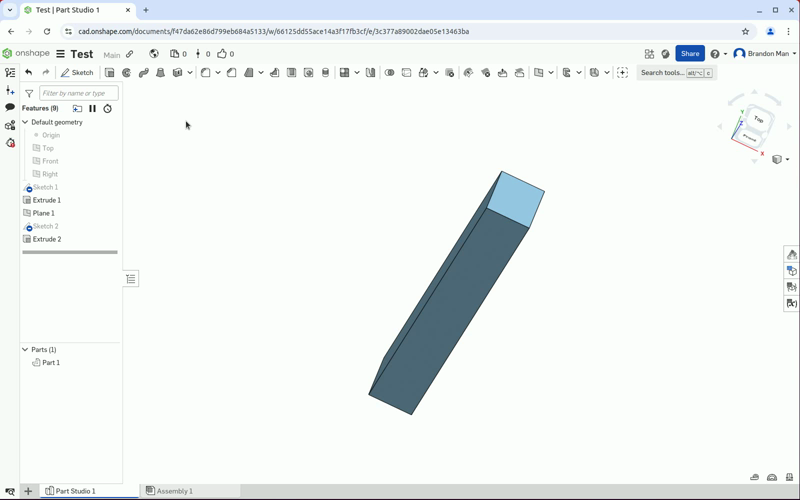
key(up, 2)
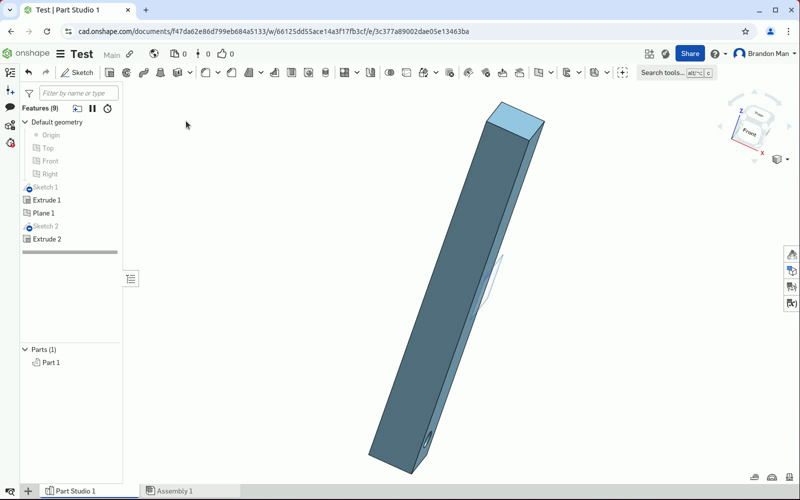
key(left, 2)
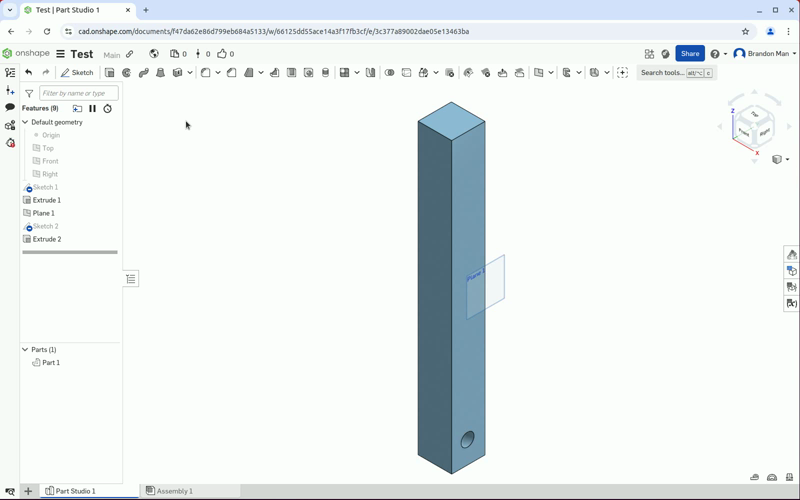
mouse_move(73, 189)
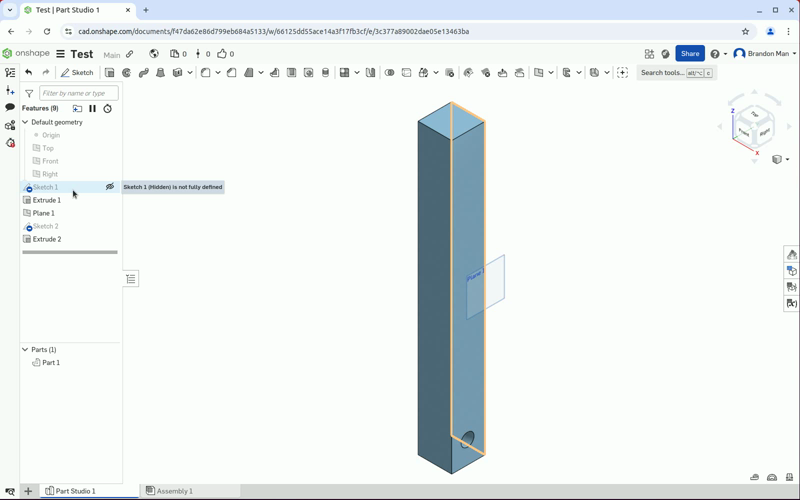
click(73, 189)